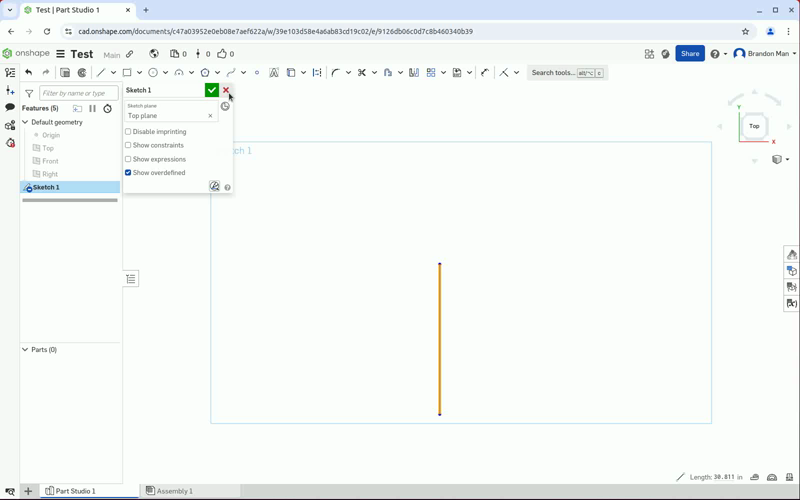
key(shift+h)
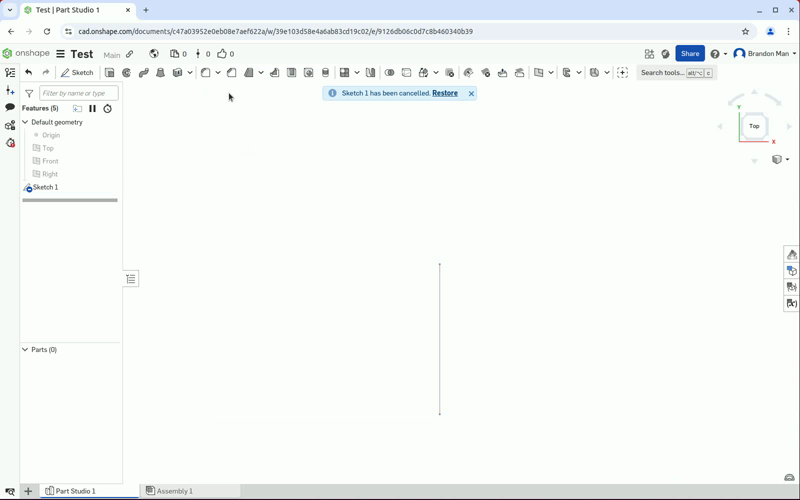
key(shift+s)
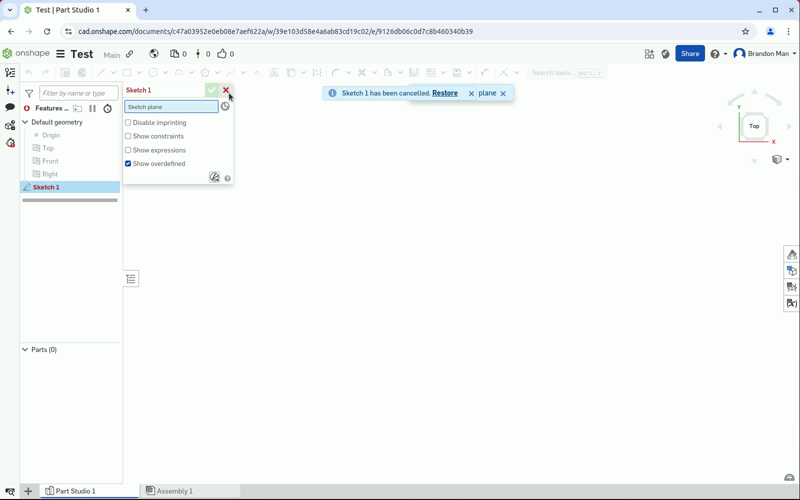
mouse_move(73, 150)
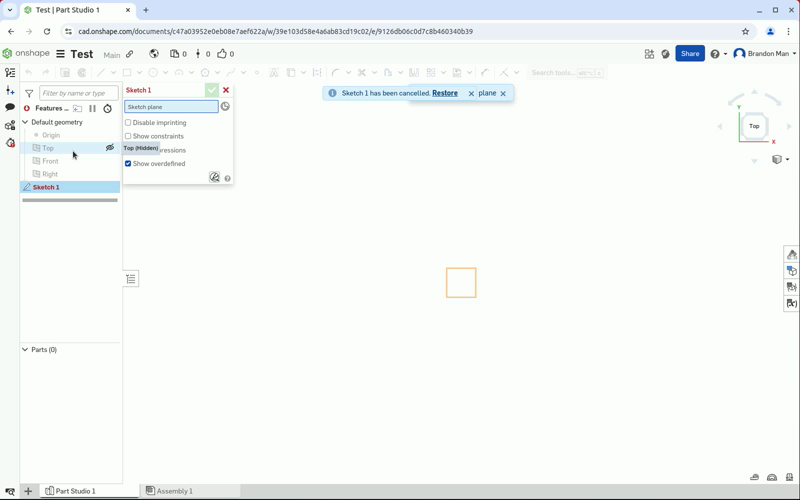
click(73, 150)
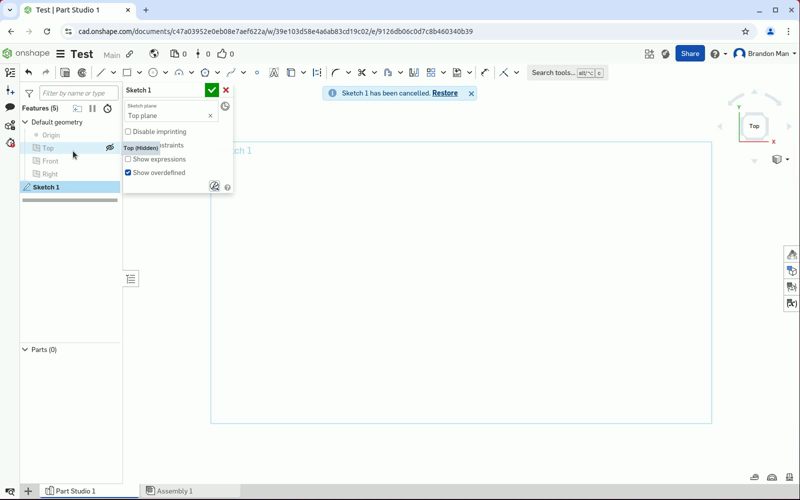
mouse_move(73, 352)
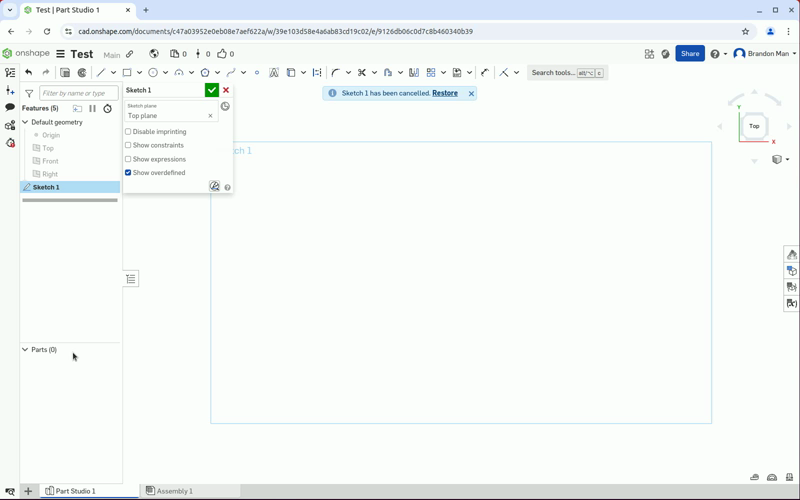
key(y)
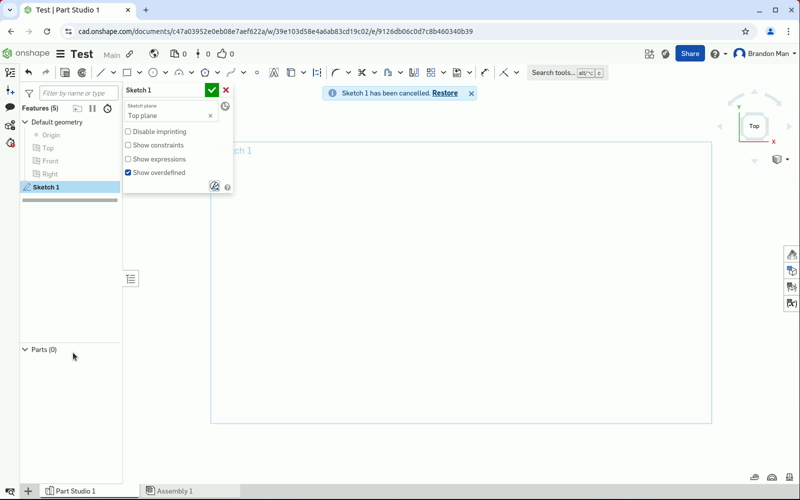
key(l)
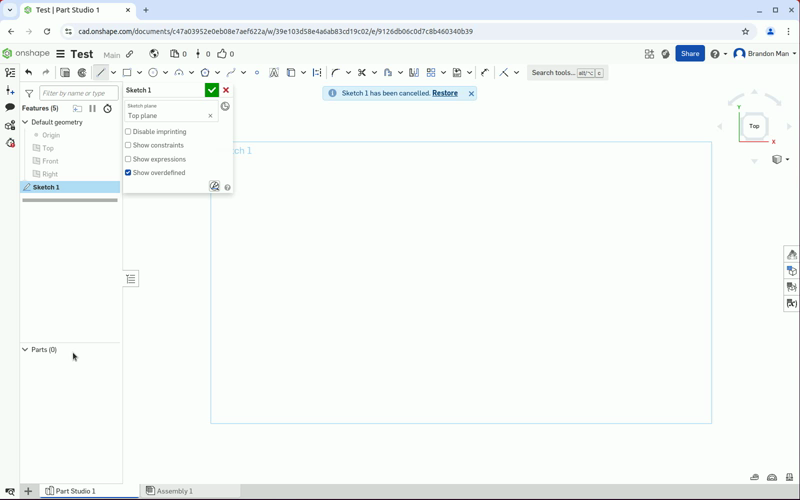
key_down(shift)
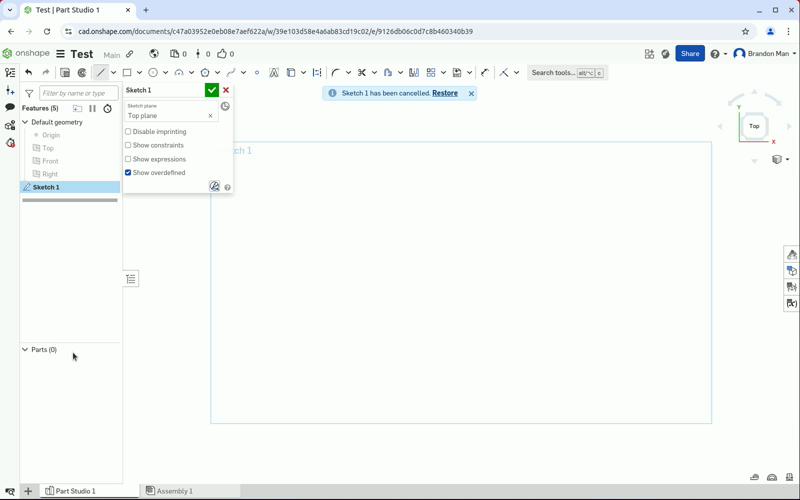
mouse_move(348, 346)
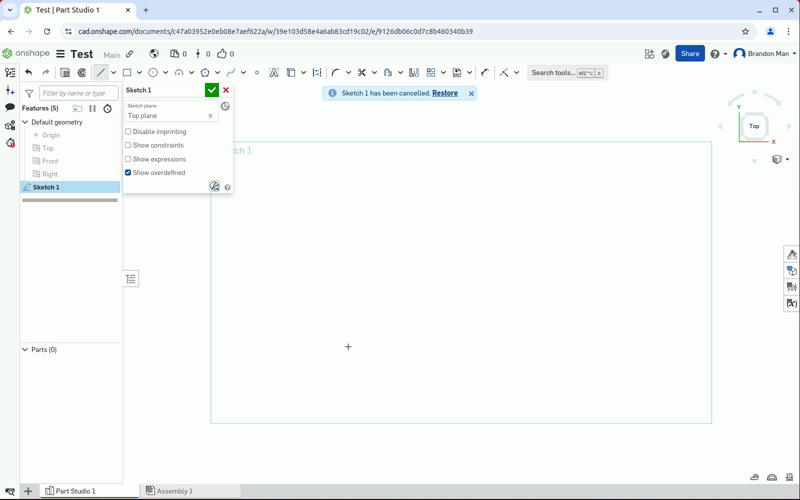
click(348, 346)
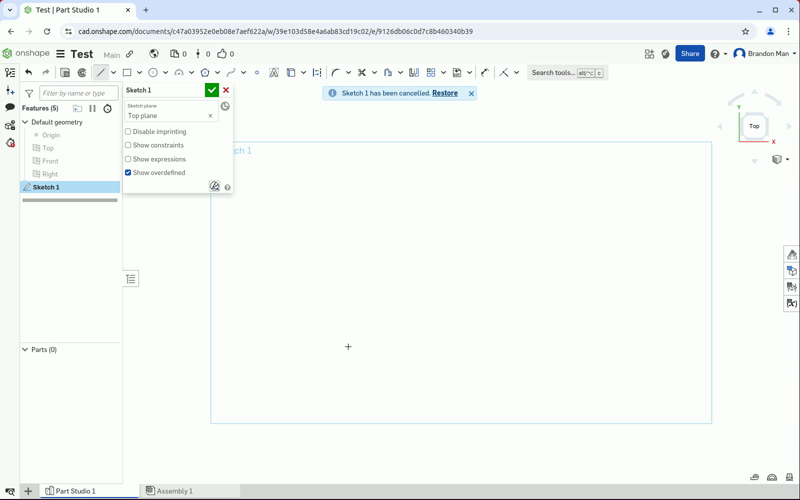
key_up(shift)
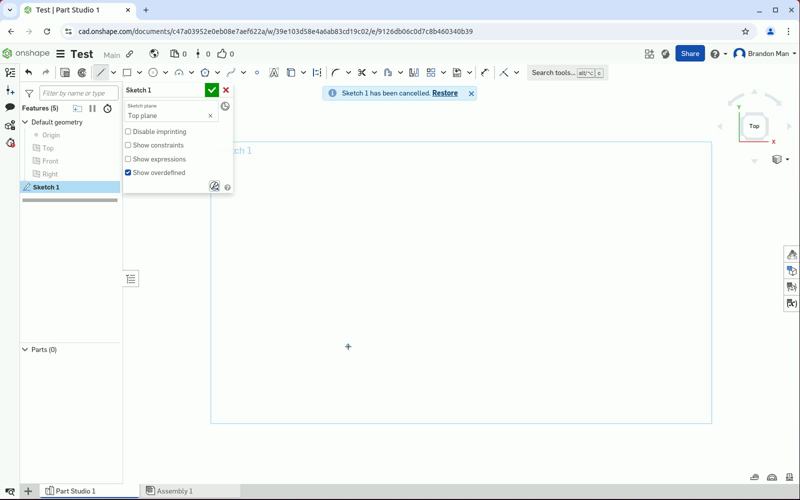
key_down(shift)
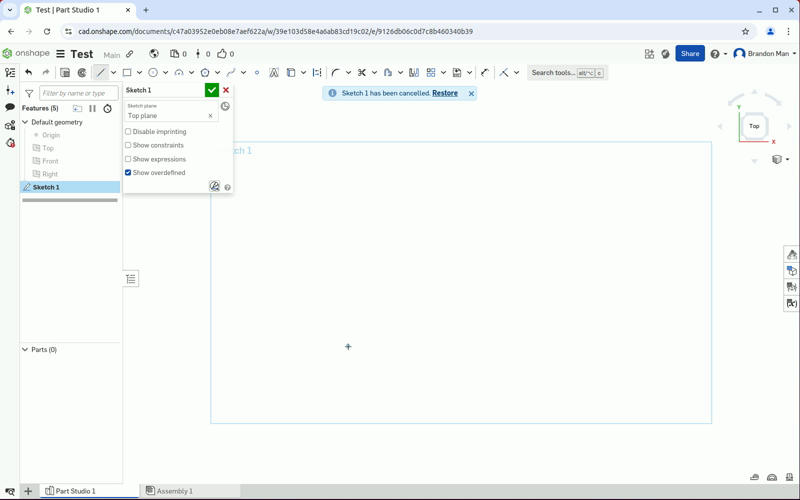
mouse_move(432, 346)
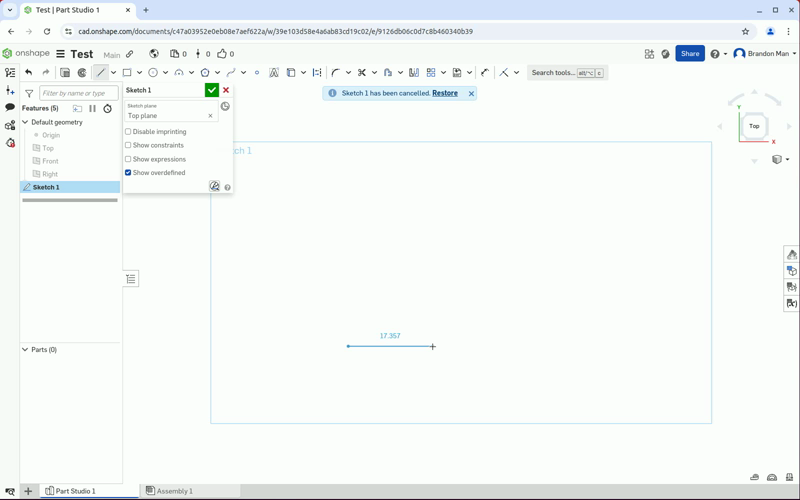
click(432, 346)
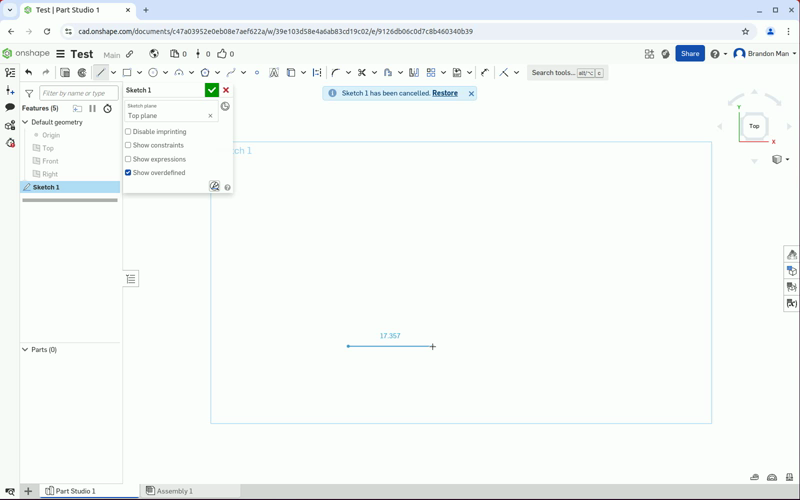
key_up(shift)
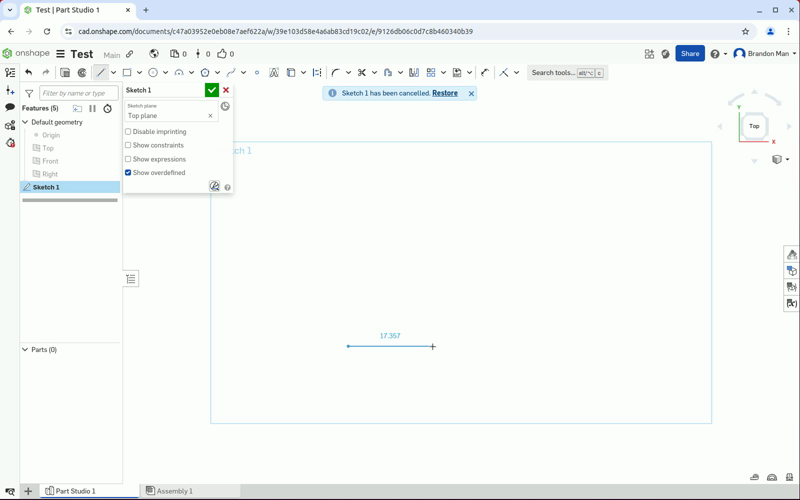
key_down(shift)
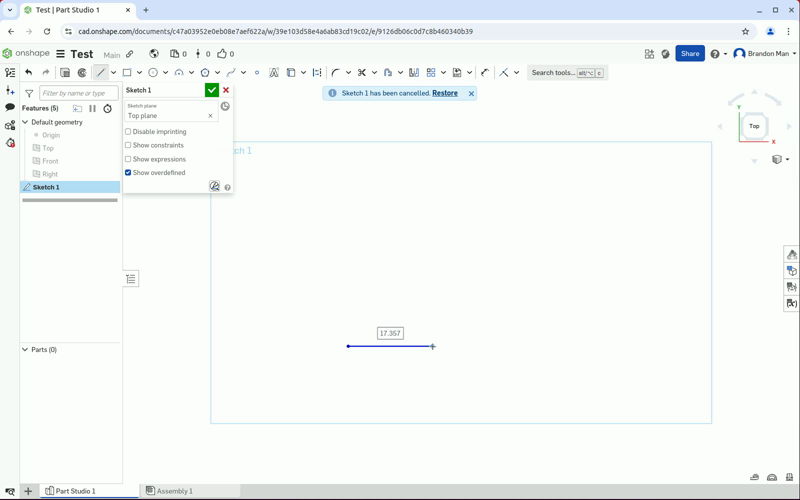
mouse_move(462, 346)
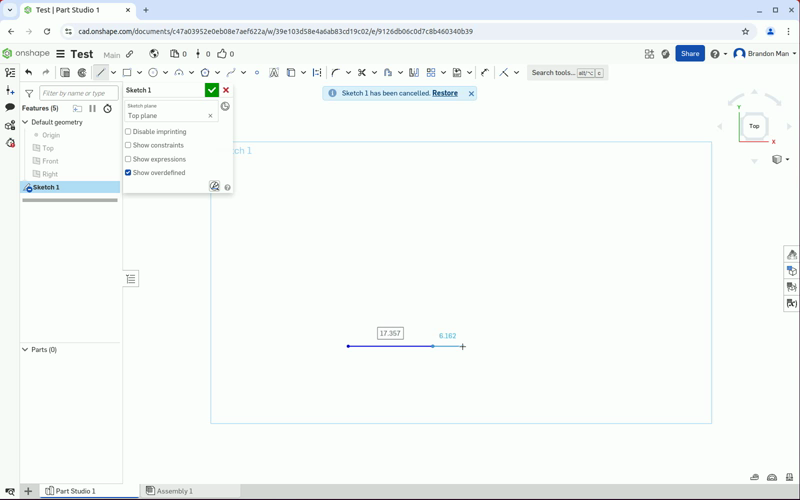
mouse_move(432, 315)
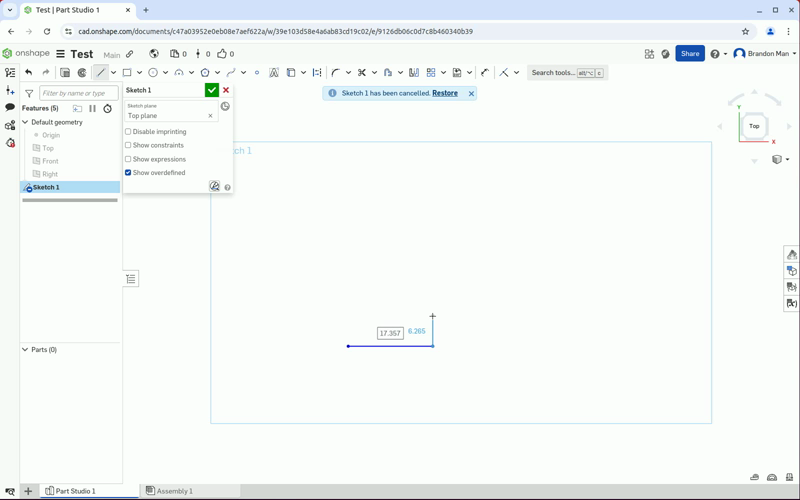
click(432, 315)
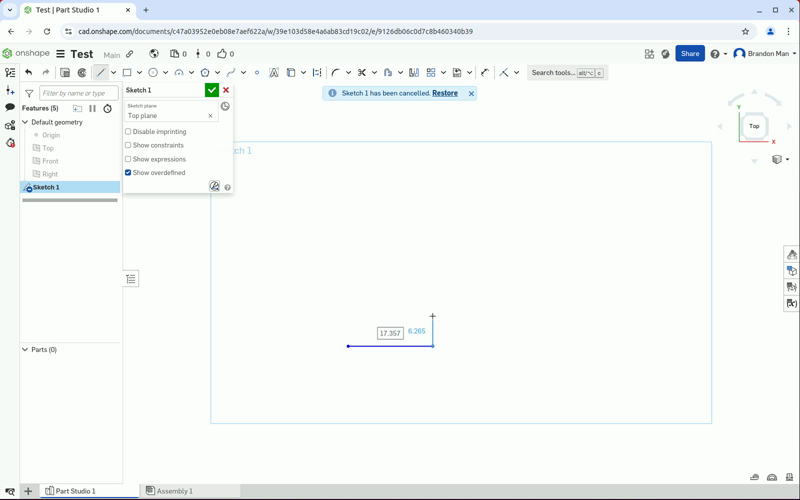
key_up(shift)
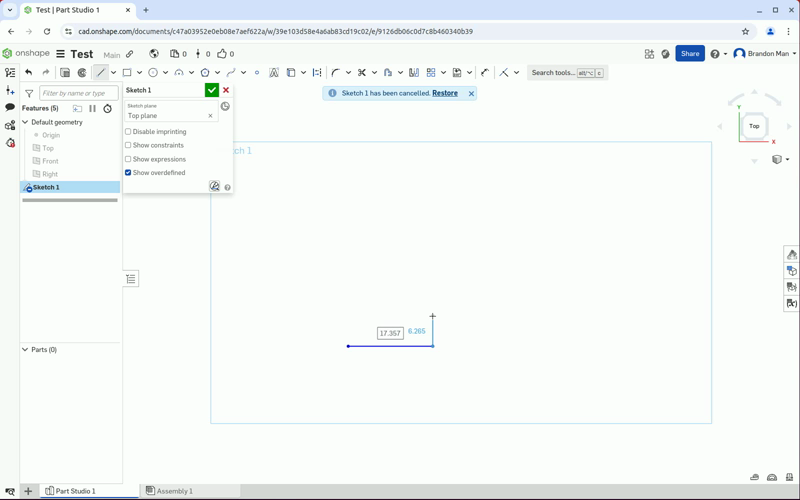
key_down(shift)
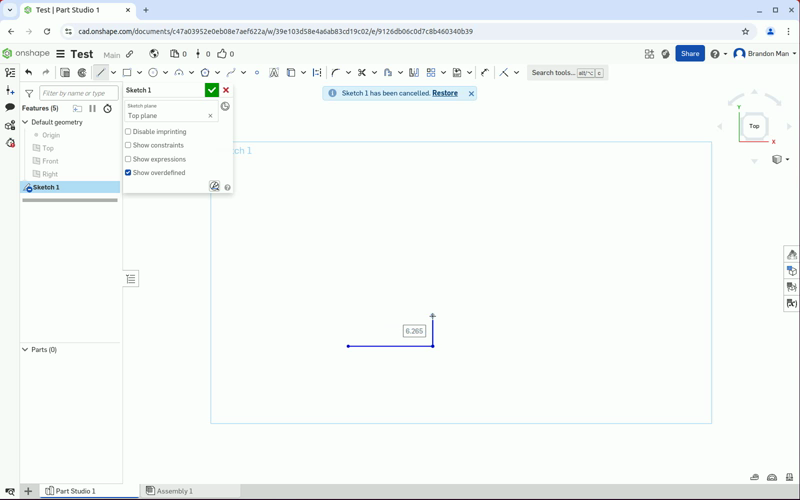
mouse_move(348, 315)
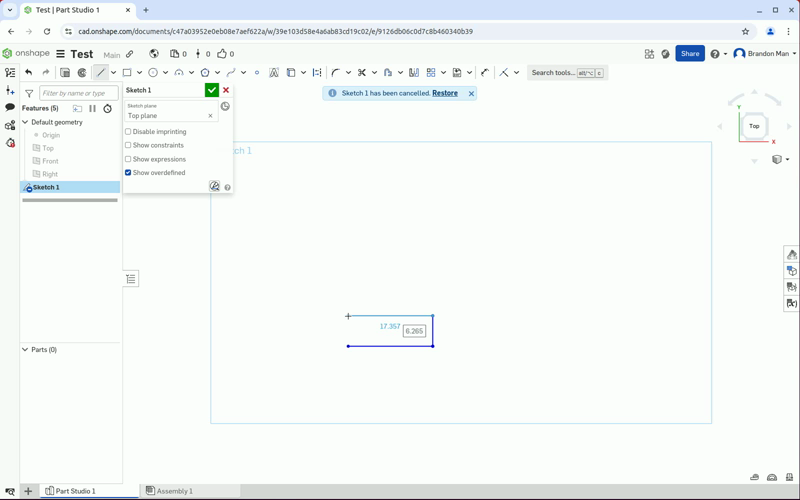
click(348, 315)
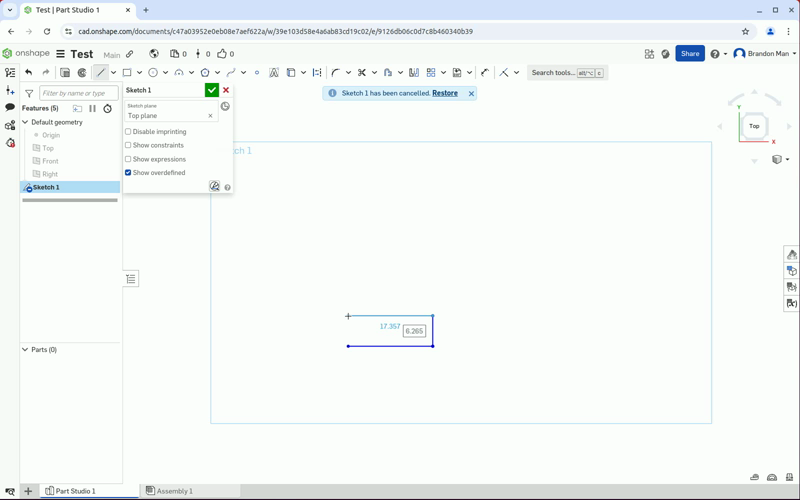
key_up(shift)
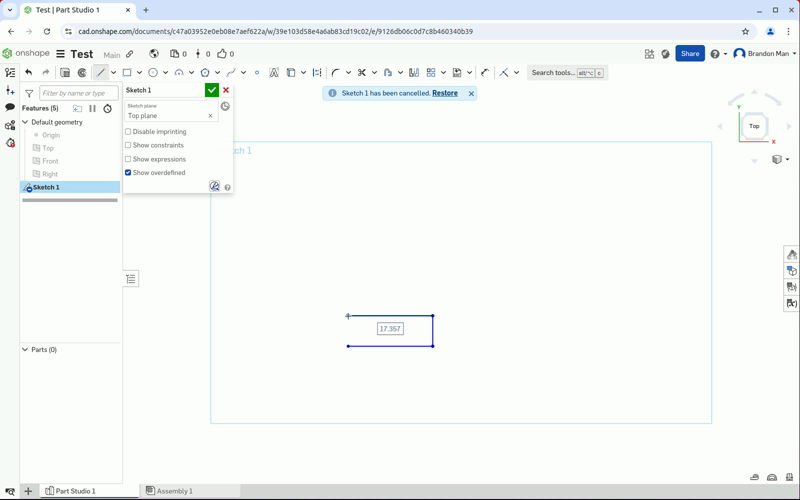
mouse_move(378, 315)
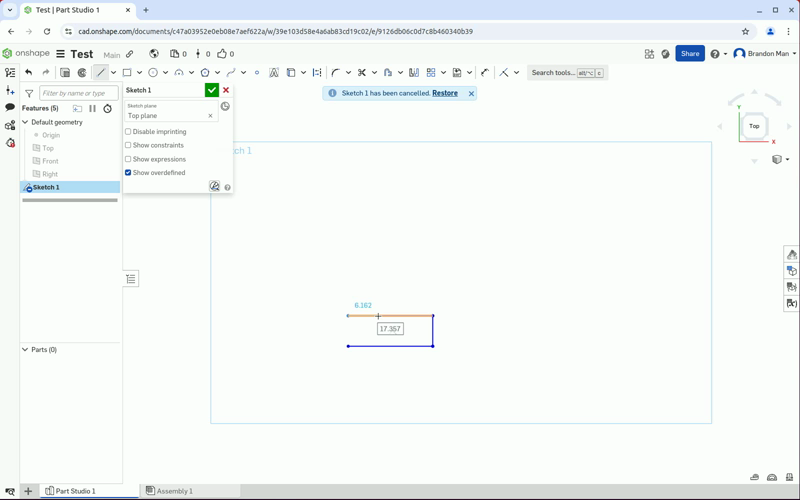
key_down(shift)
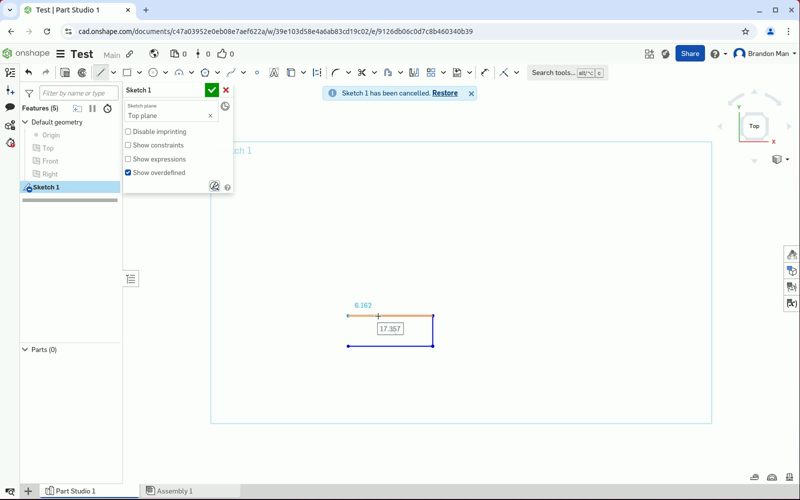
mouse_move(348, 346)
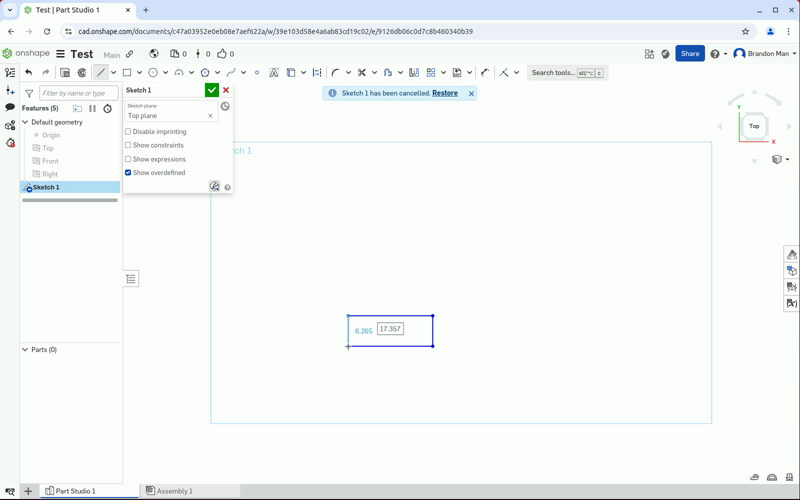
key_up(shift)
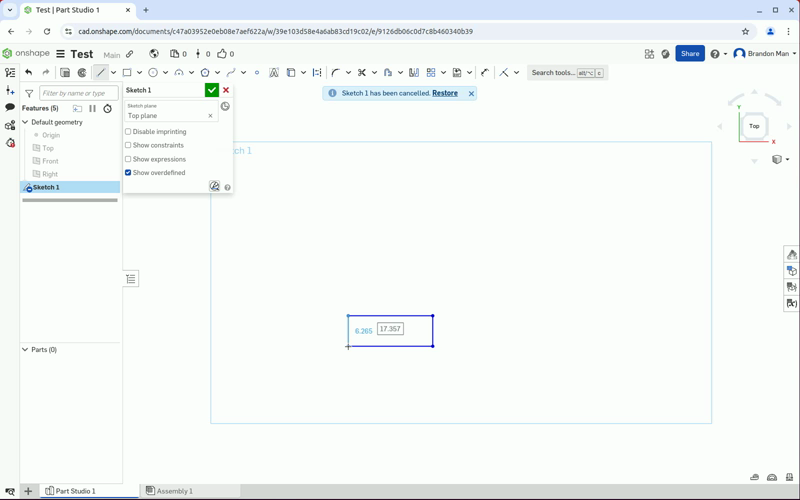
click(348, 346)
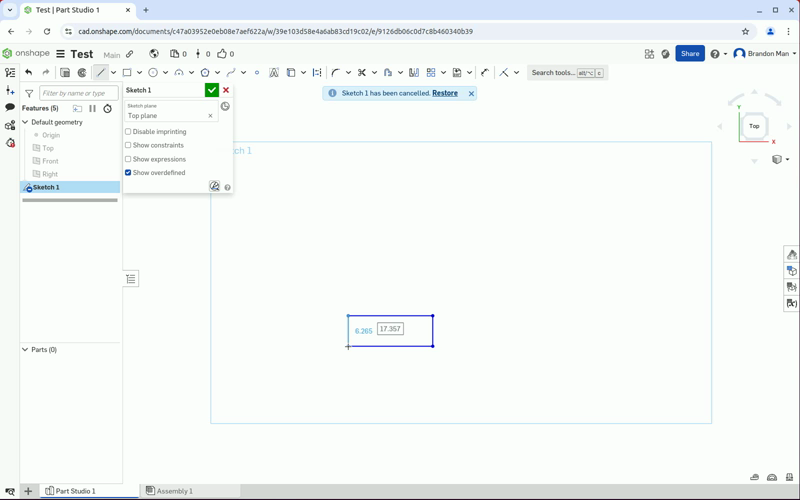
key(esc)
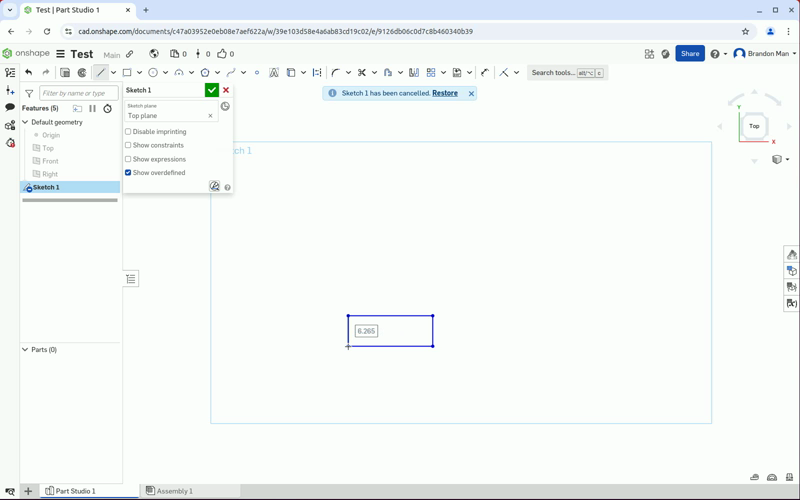
mouse_move(366, 343)
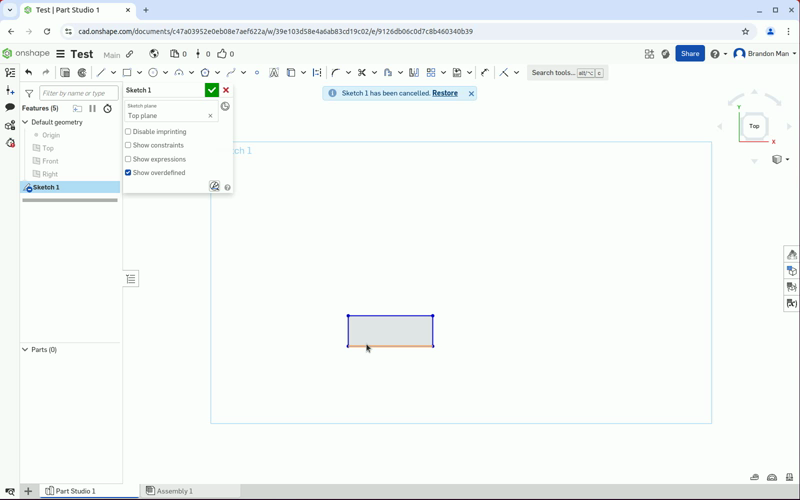
click(366, 343)
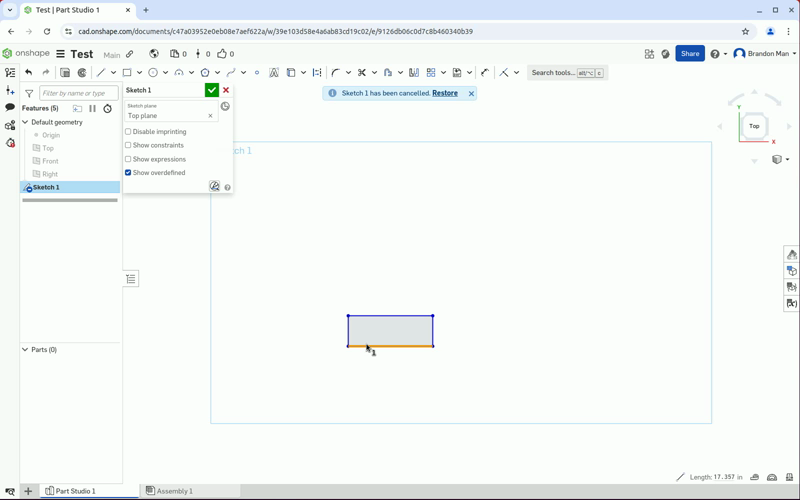
mouse_move(73, 352)
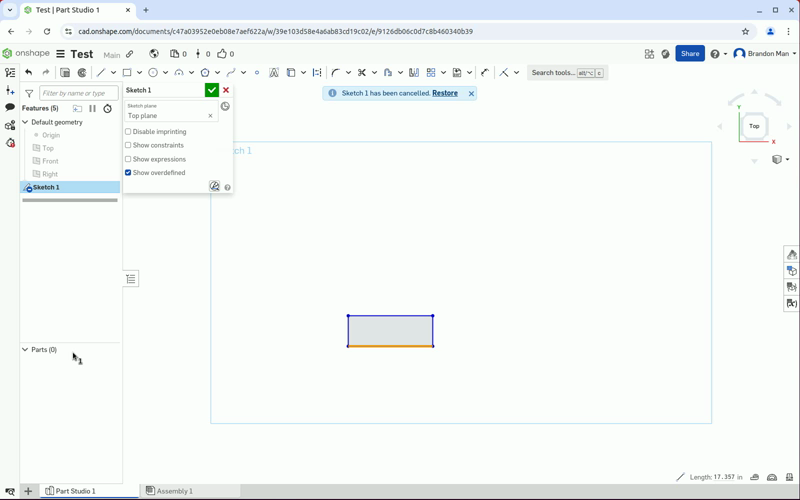
key(shift+y)
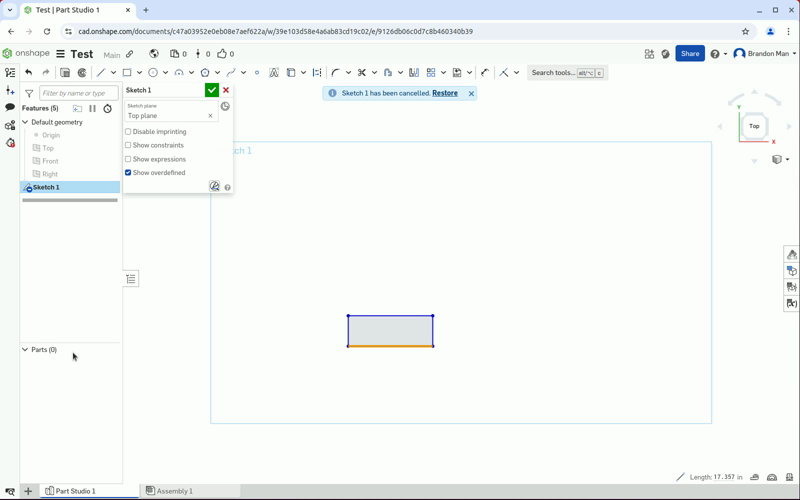
key(shift+e)
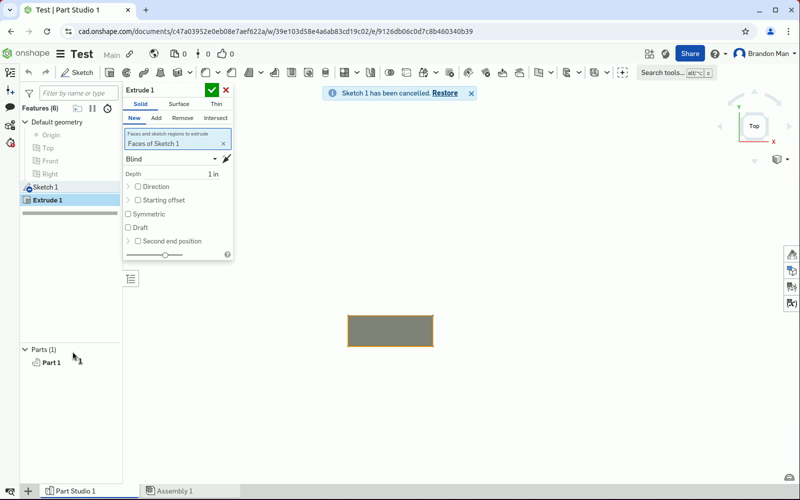
mouse_move(143, 106)
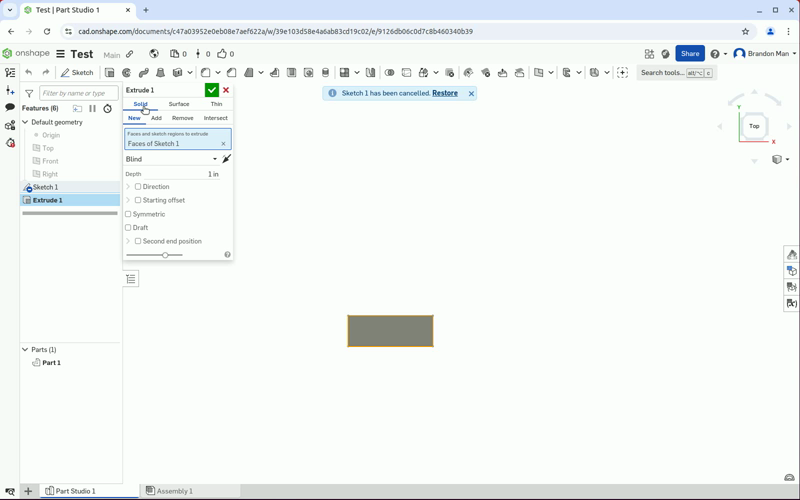
click(143, 106)
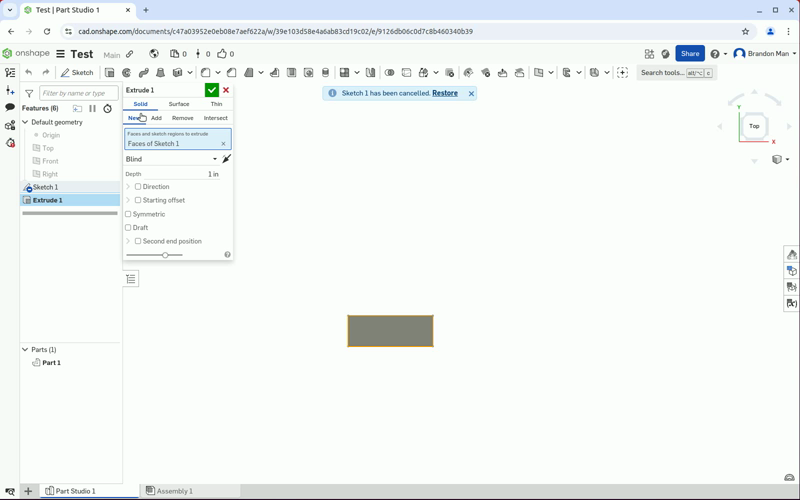
mouse_move(137, 120)
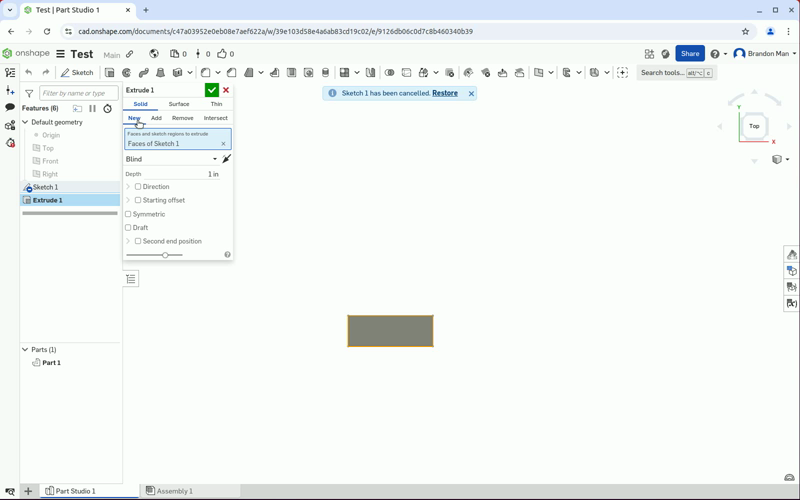
click(137, 120)
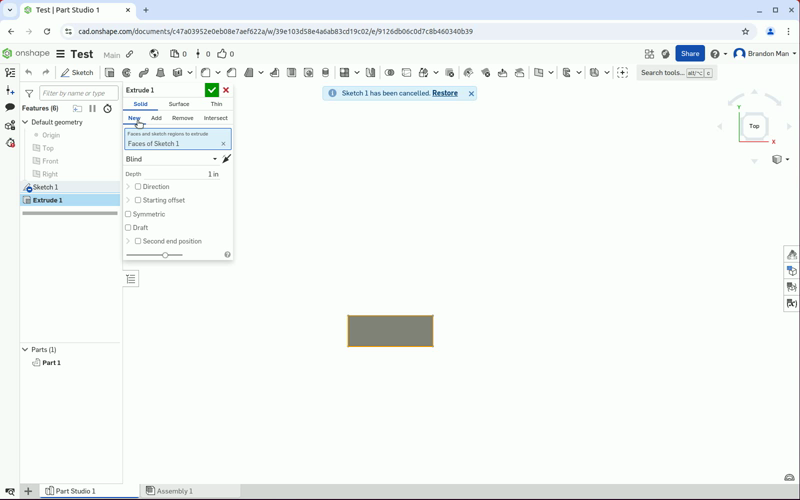
key(tab, 4)
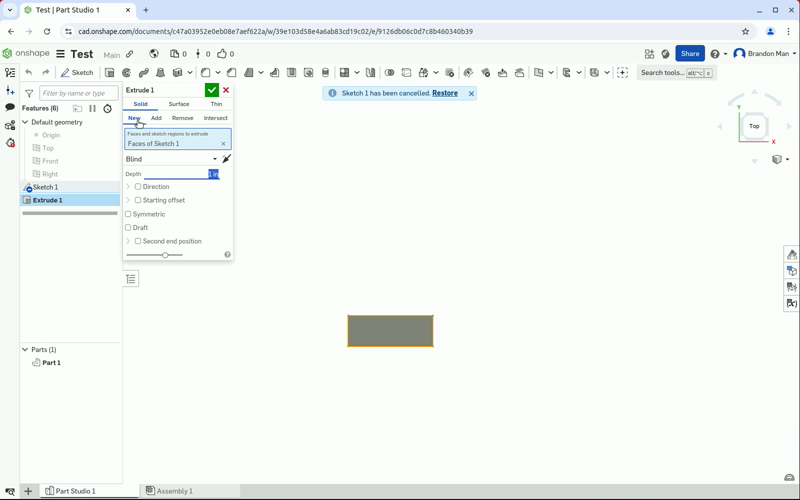
text(5.296)
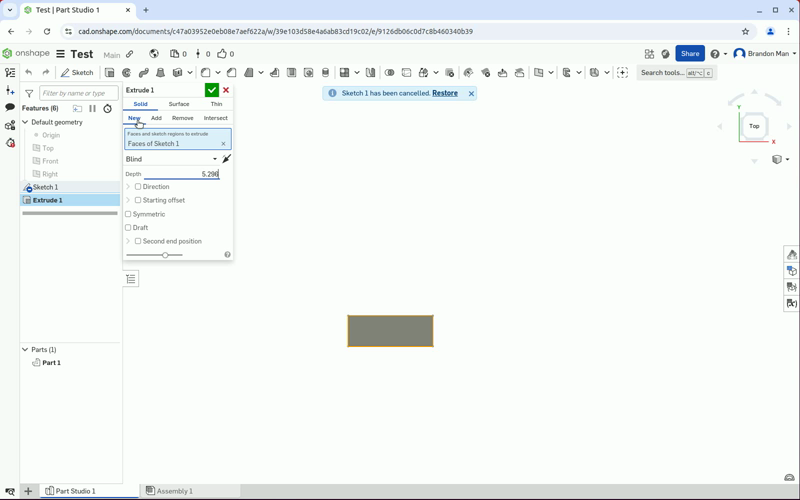
key(enter)
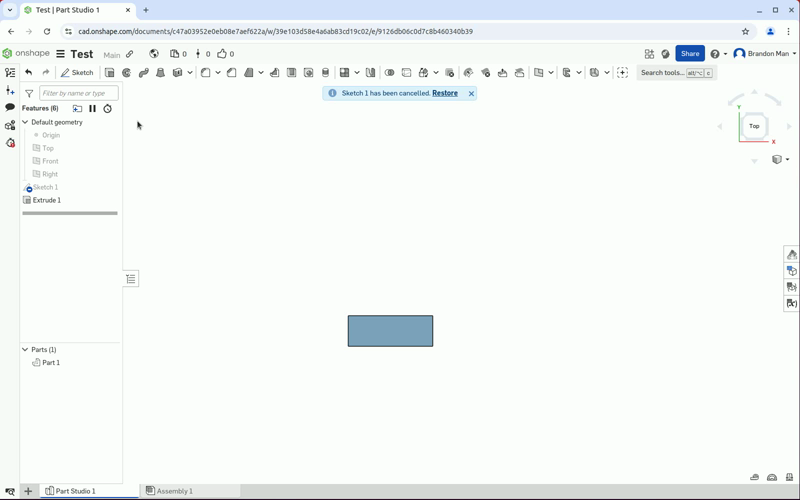
key(shift+h)
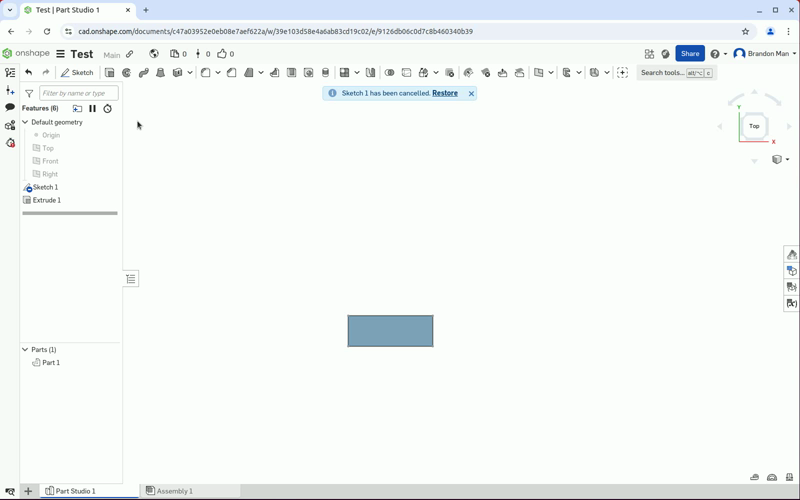
key(shift+h)
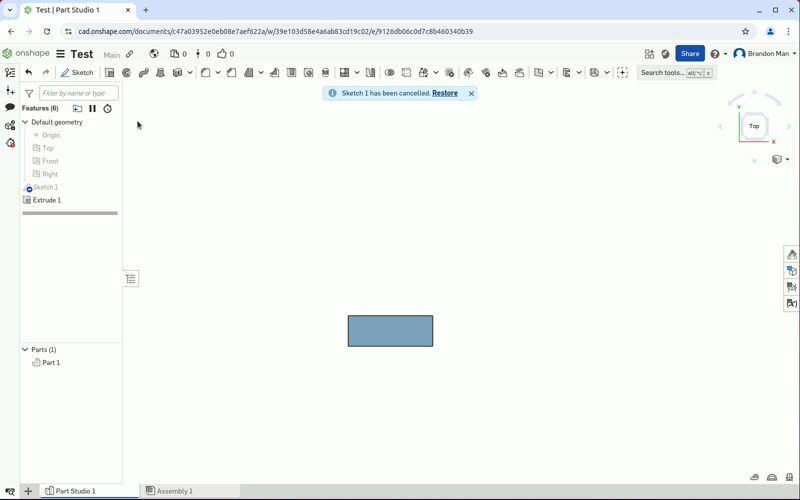
mouse_move(73, 189)
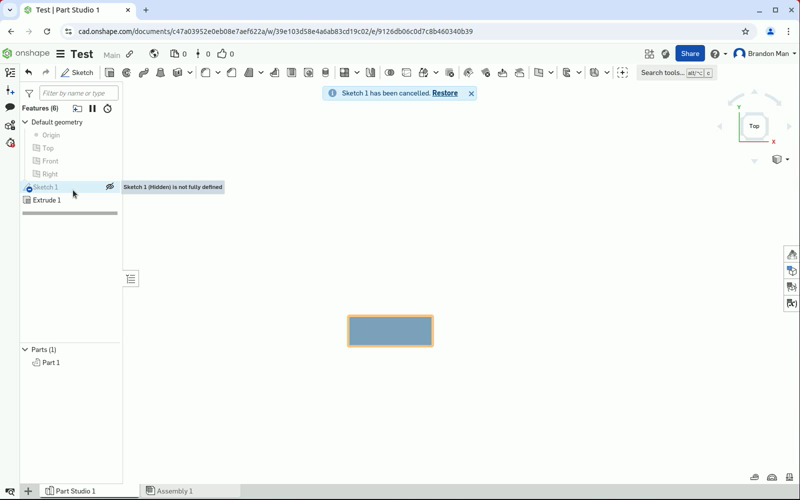
click(73, 189)
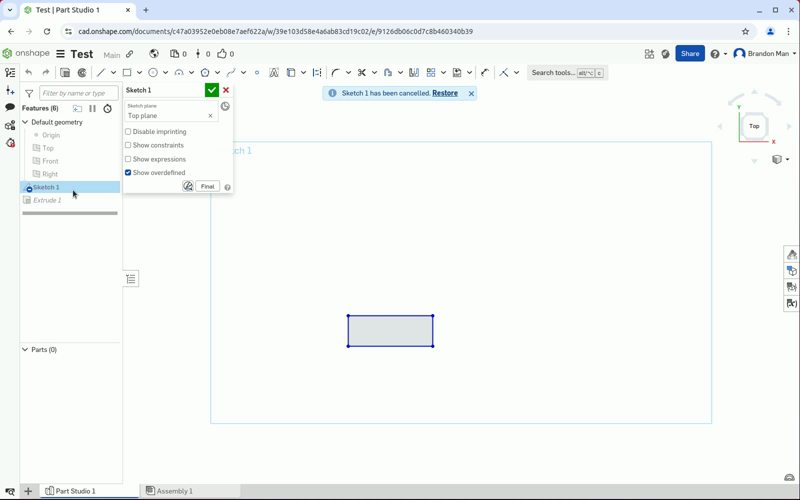
mouse_move(229, 92)
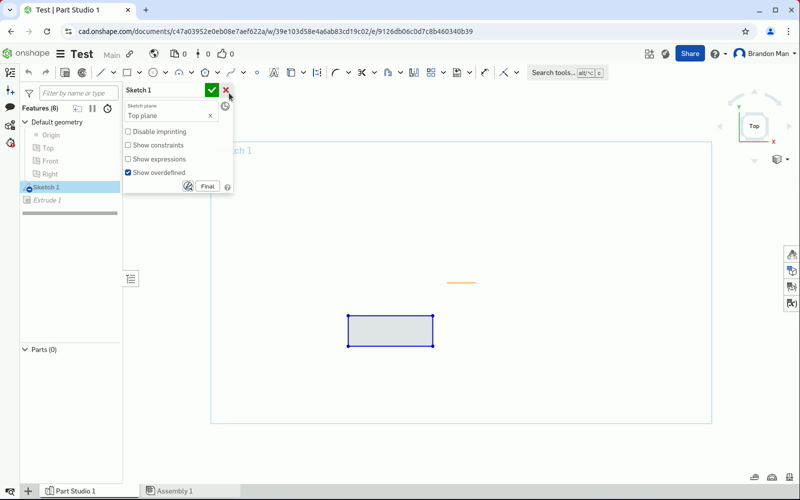
click(229, 92)
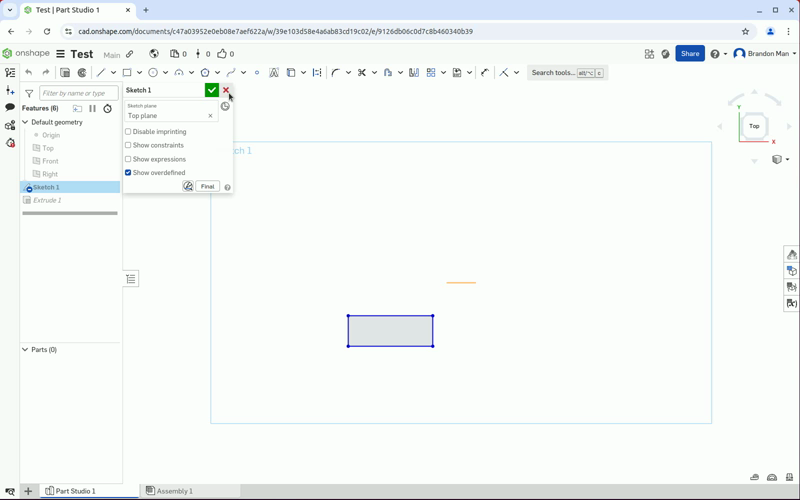
key(shift+s)
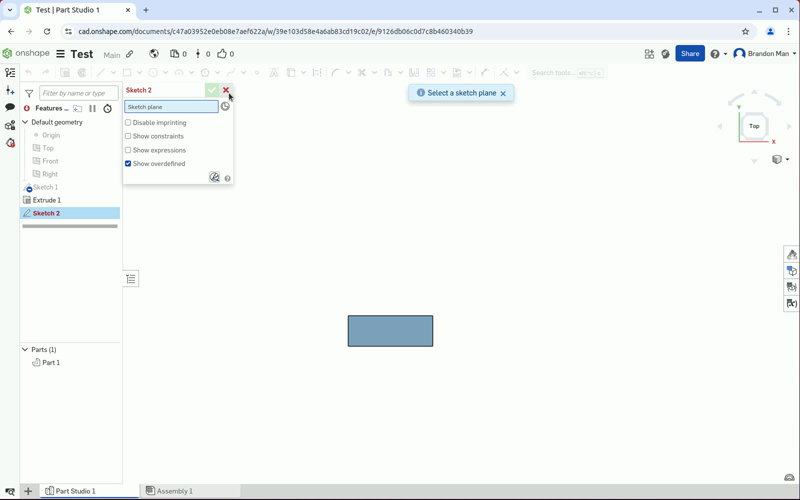
mouse_move(73, 150)
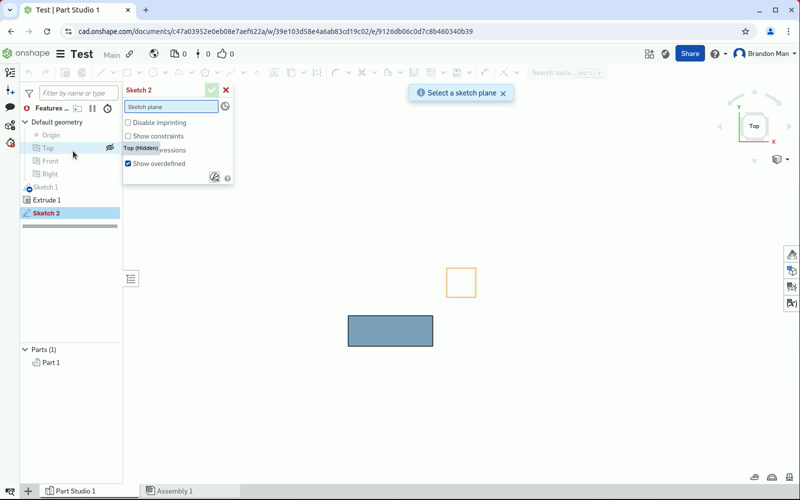
click(73, 150)
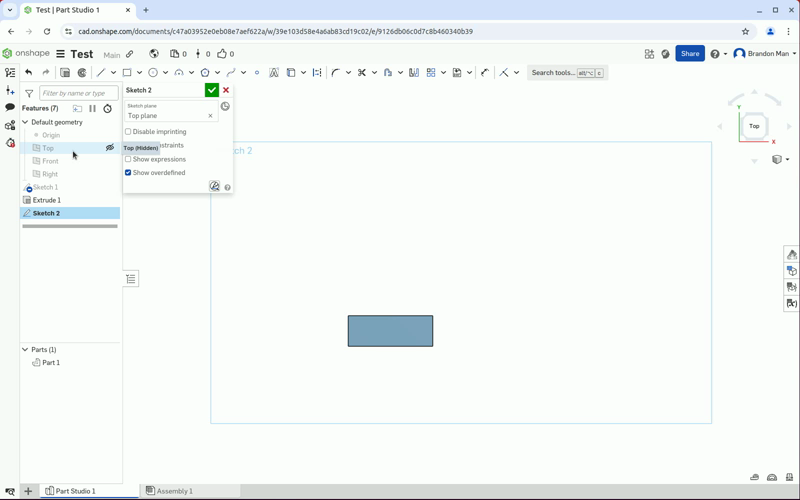
mouse_move(73, 352)
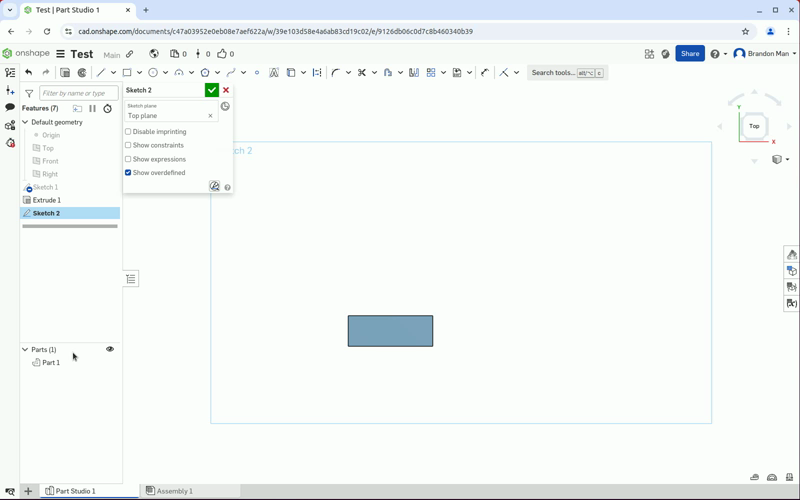
key(y)
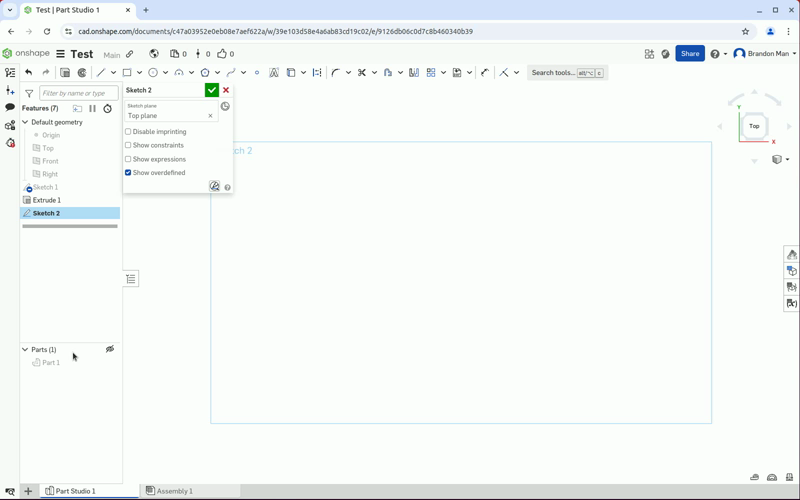
key(l)
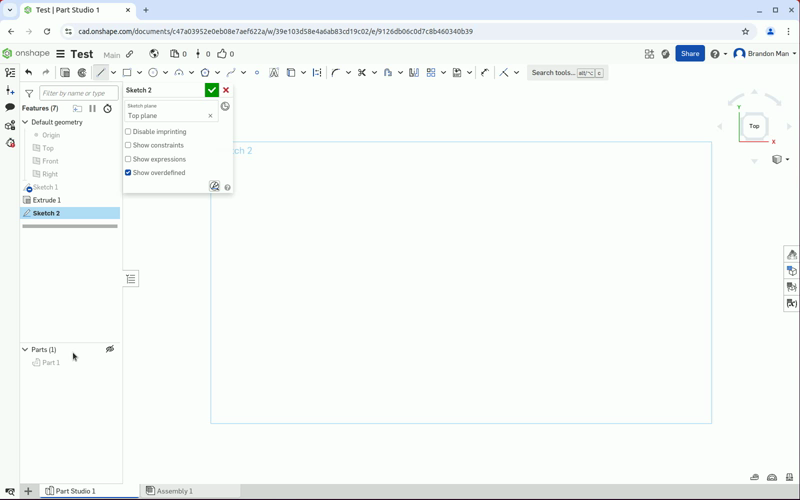
key_down(shift)
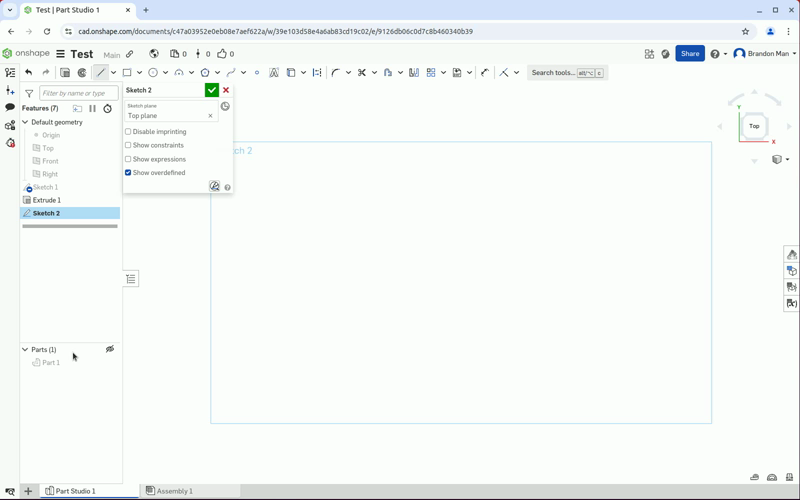
mouse_move(348, 346)
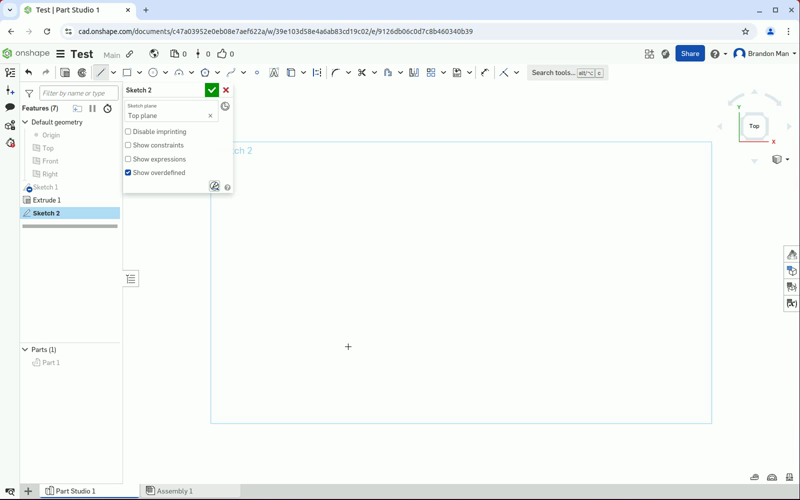
click(348, 346)
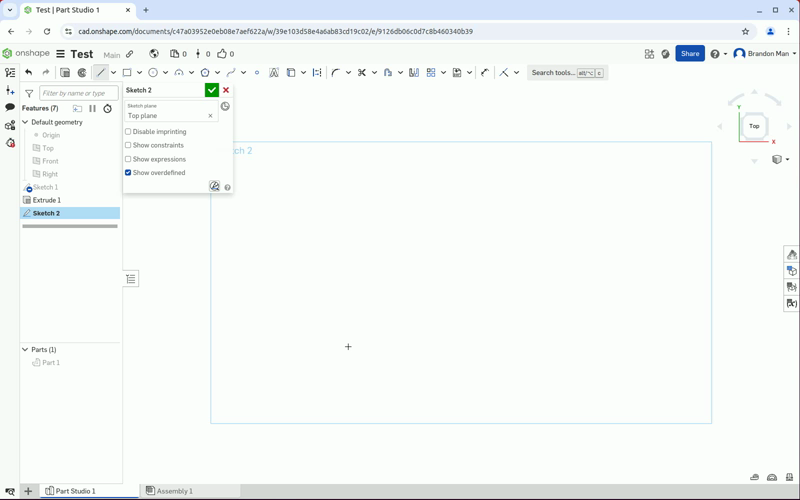
key_up(shift)
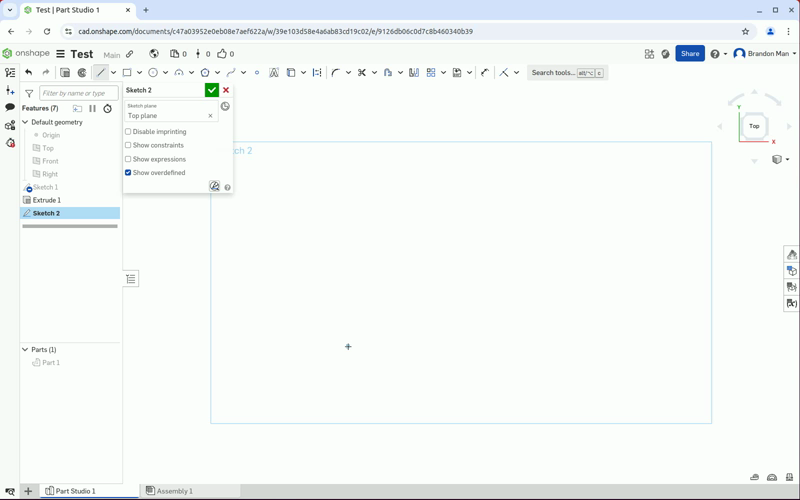
key_down(shift)
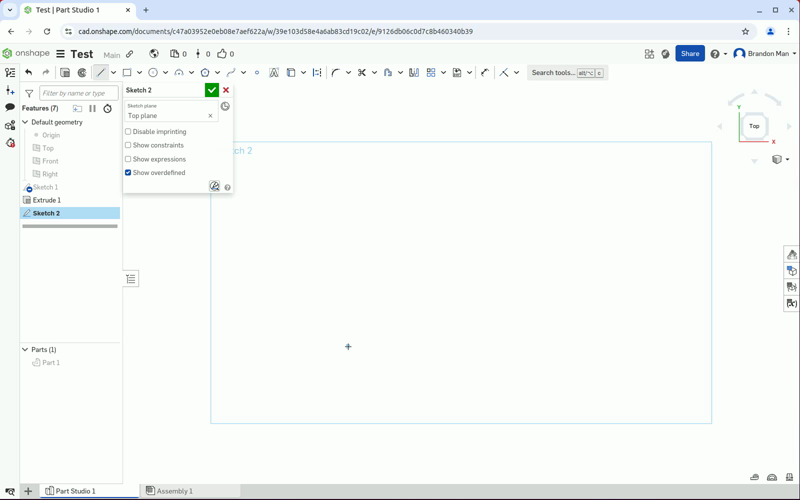
mouse_move(432, 346)
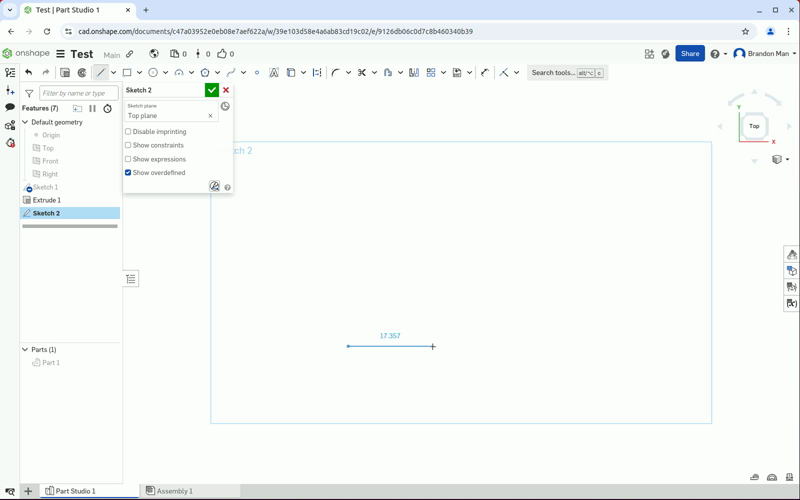
click(432, 346)
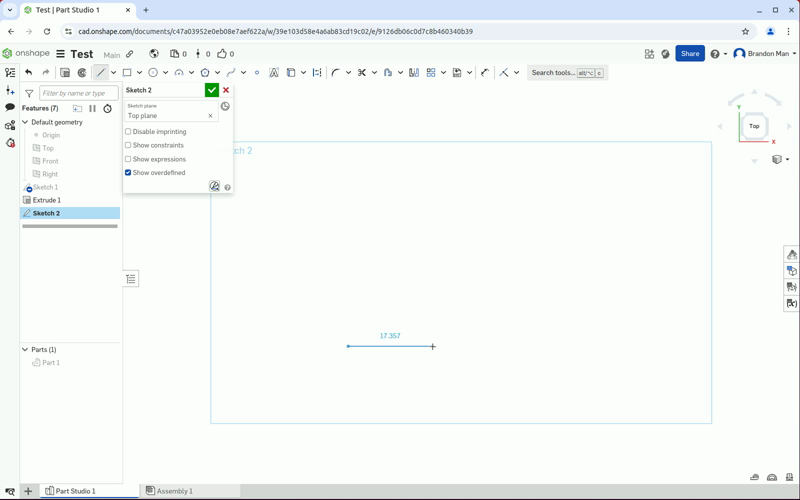
key_up(shift)
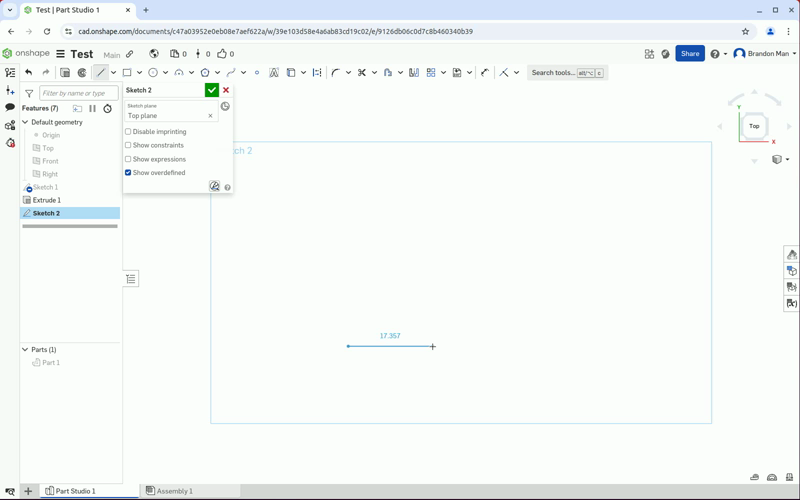
key_down(shift)
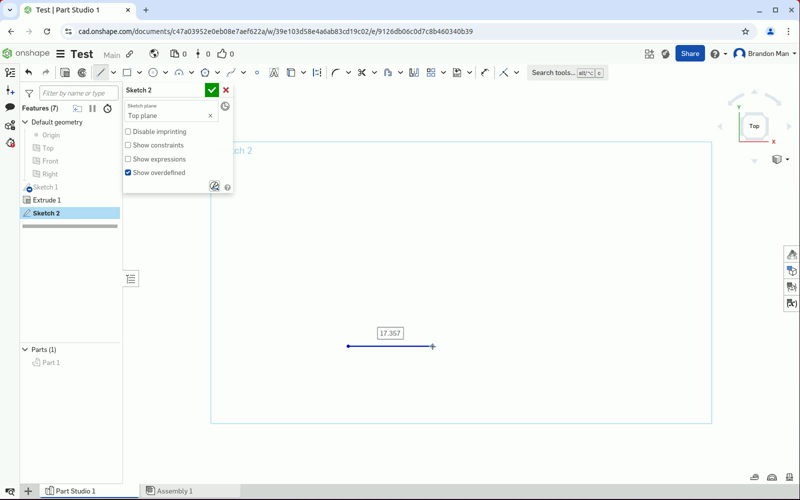
mouse_move(462, 346)
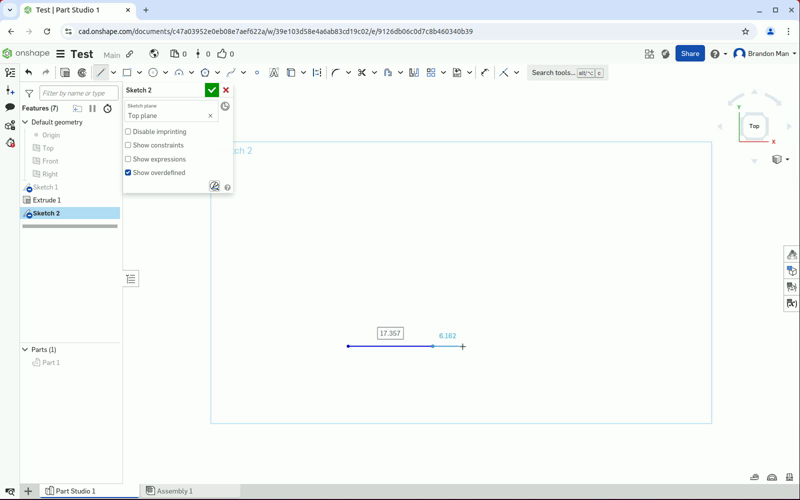
mouse_move(432, 315)
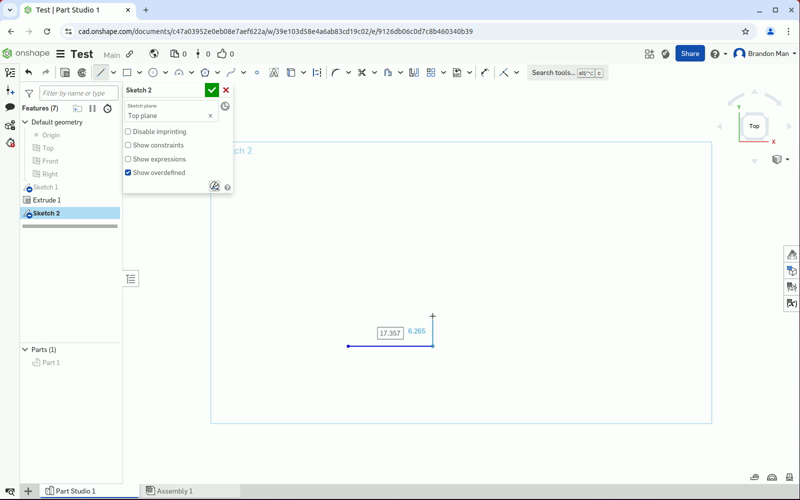
click(432, 315)
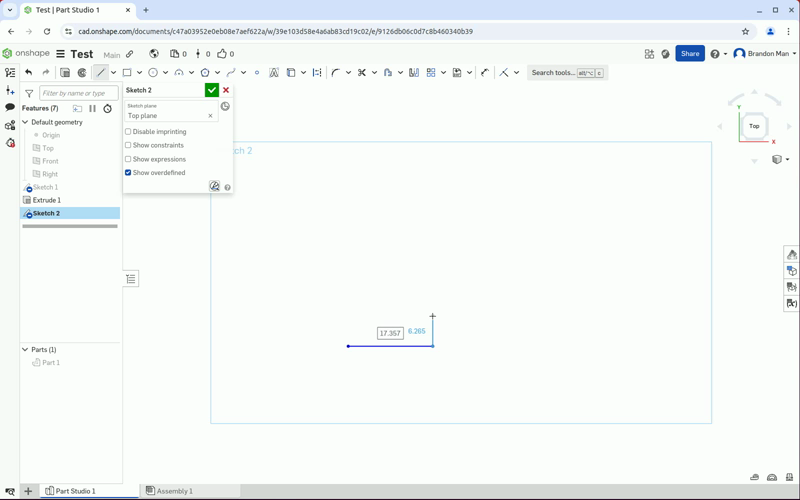
key_up(shift)
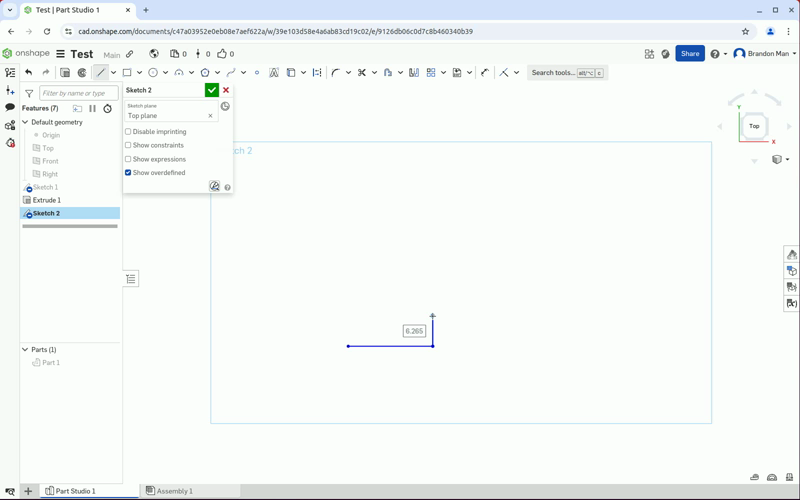
key_down(shift)
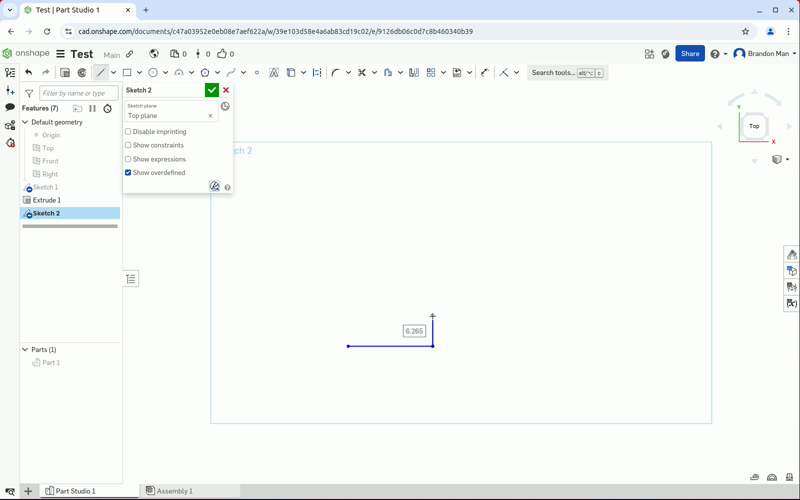
mouse_move(348, 315)
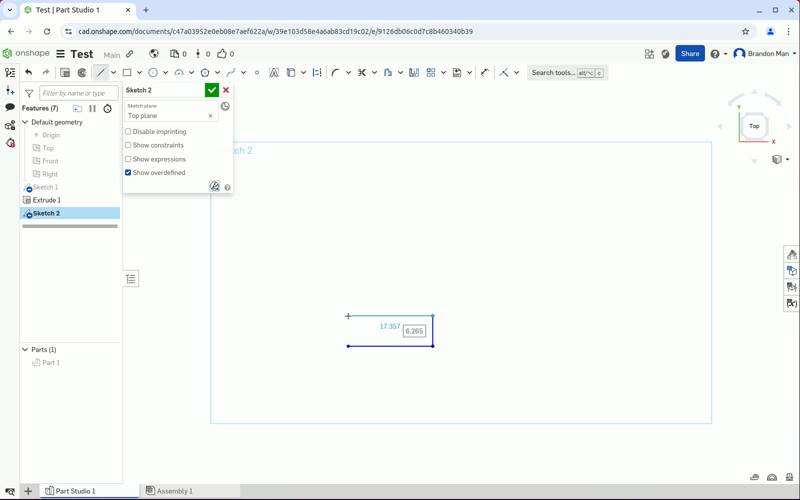
click(348, 315)
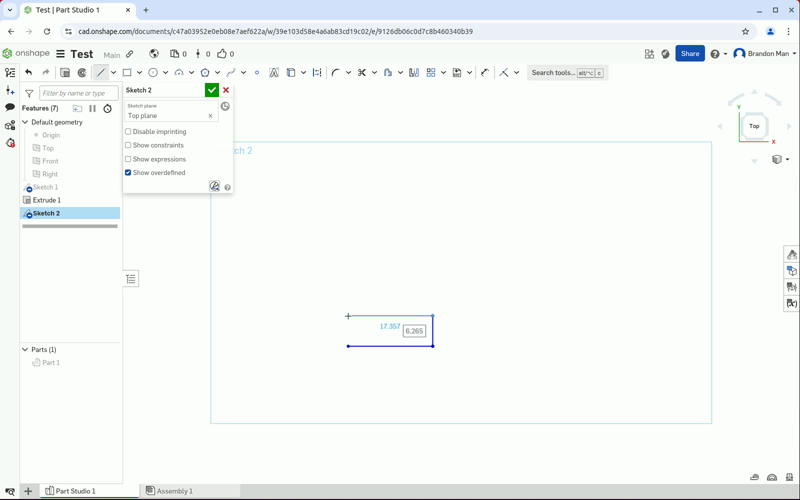
key_up(shift)
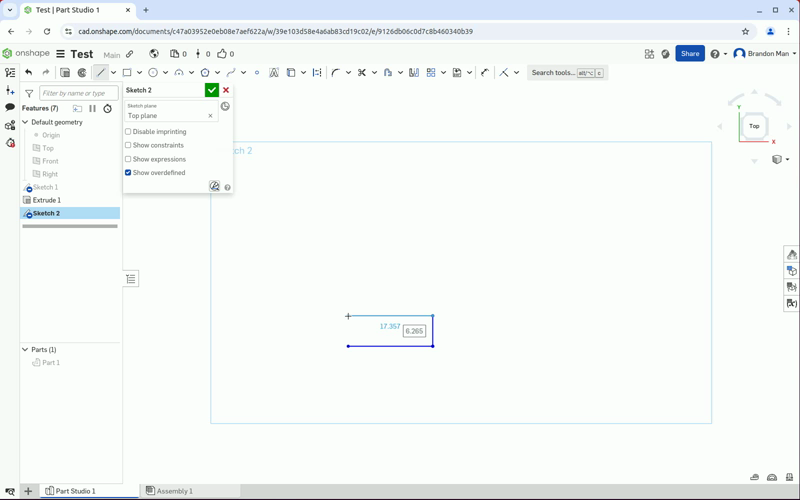
mouse_move(378, 315)
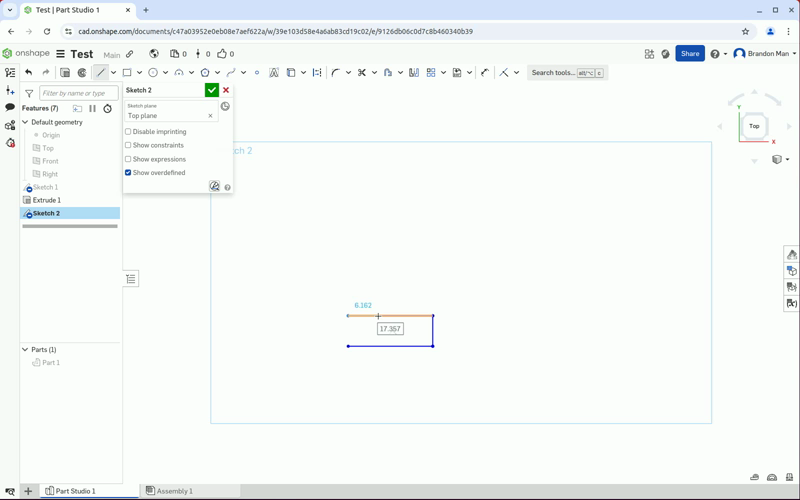
key_down(shift)
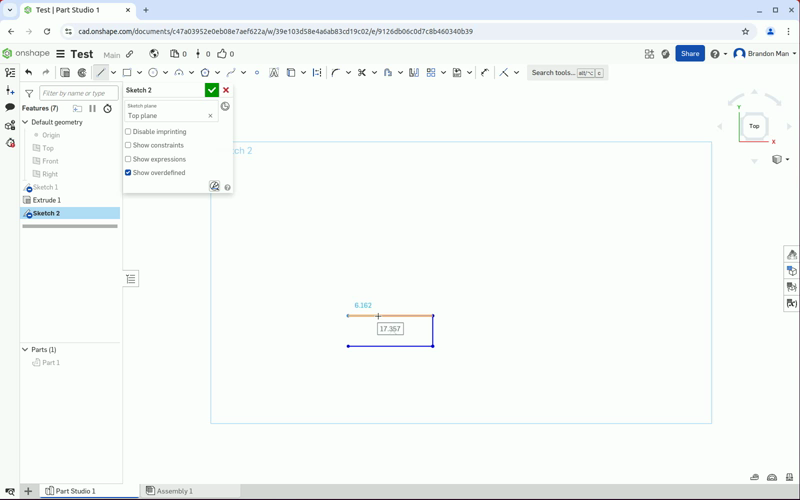
mouse_move(348, 346)
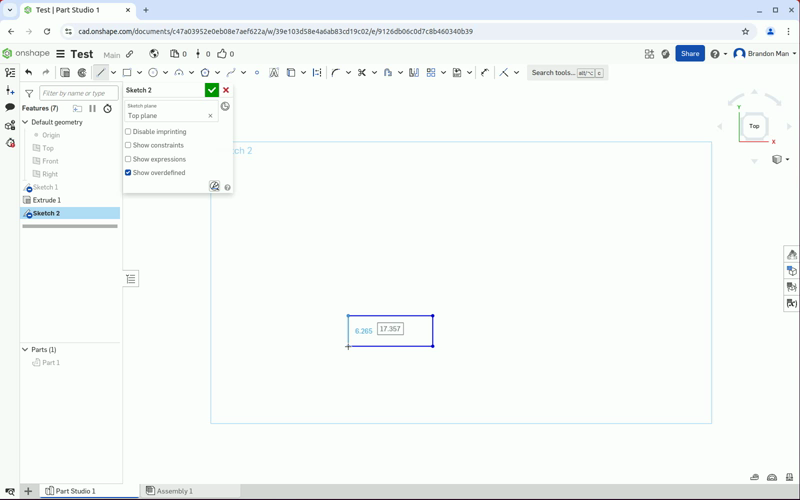
key_up(shift)
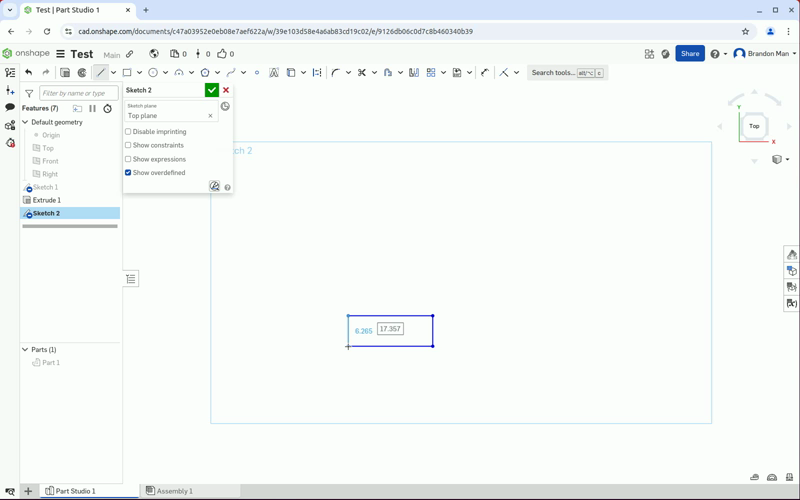
click(348, 346)
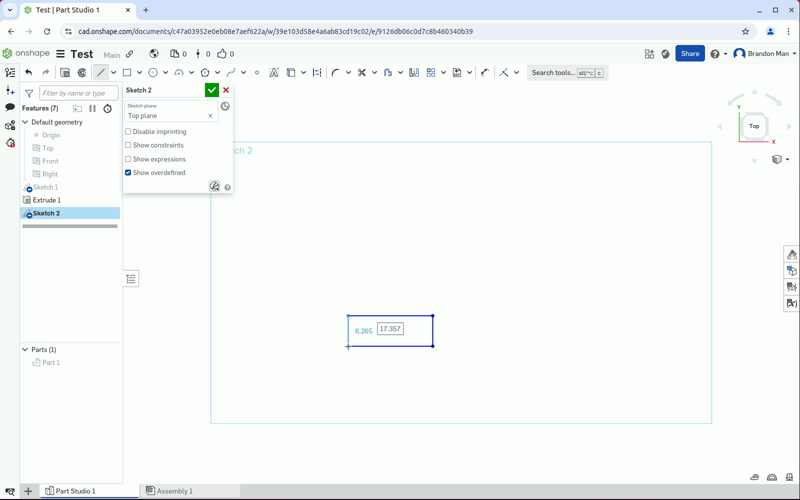
key(esc)
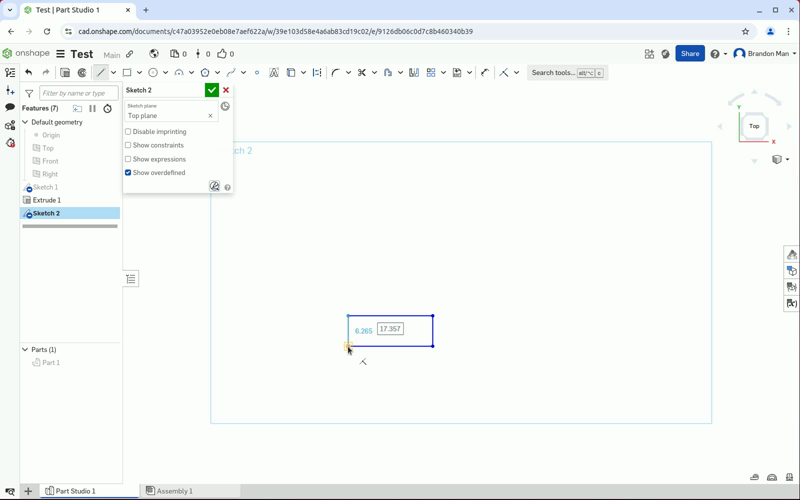
mouse_move(422, 333)
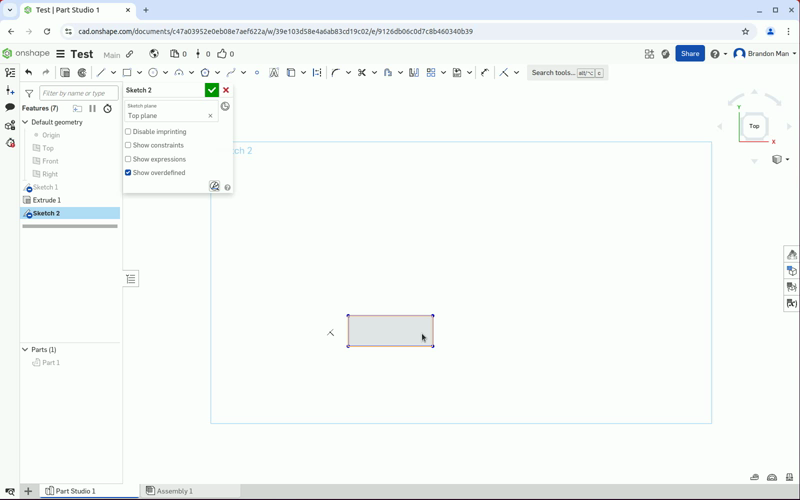
click(422, 333)
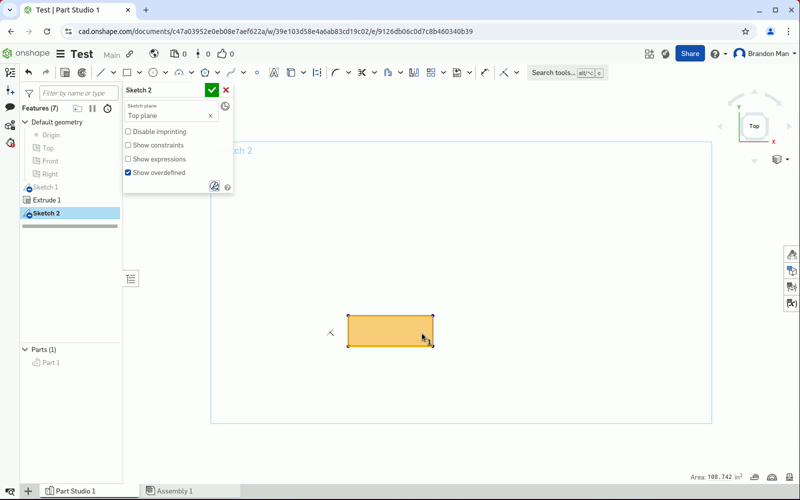
mouse_move(73, 352)
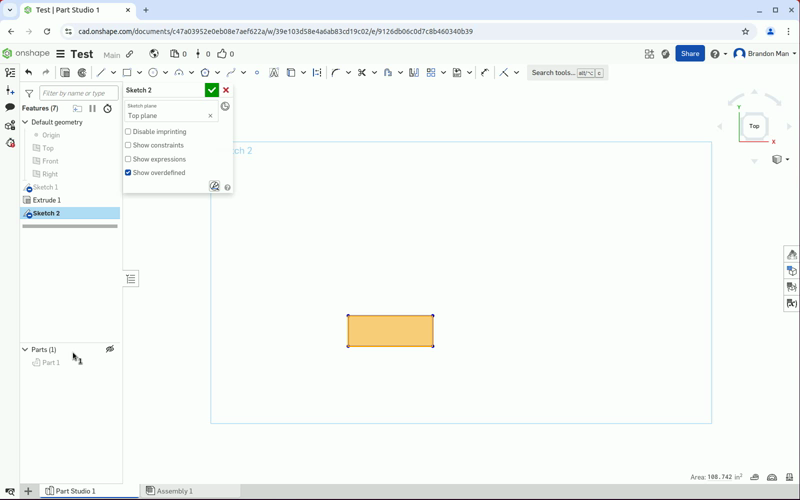
key(shift+y)
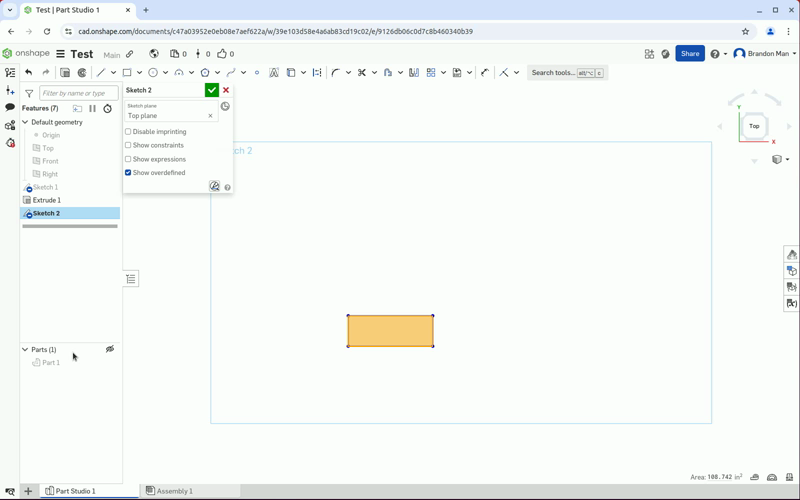
key(shift+e)
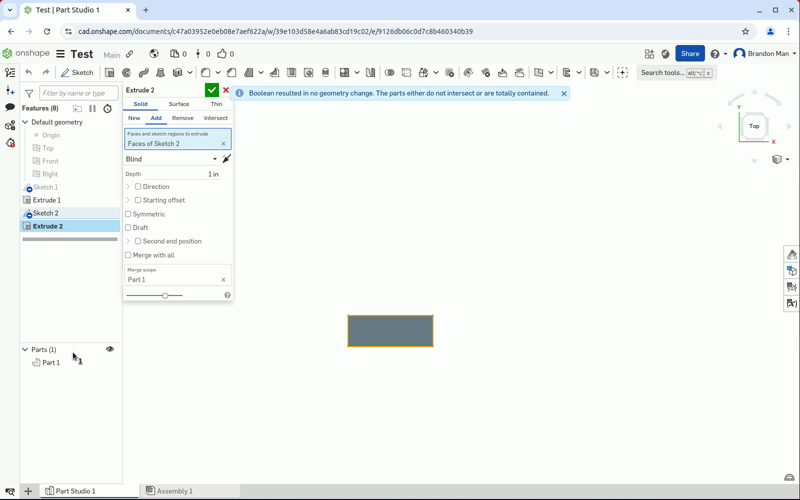
mouse_move(143, 106)
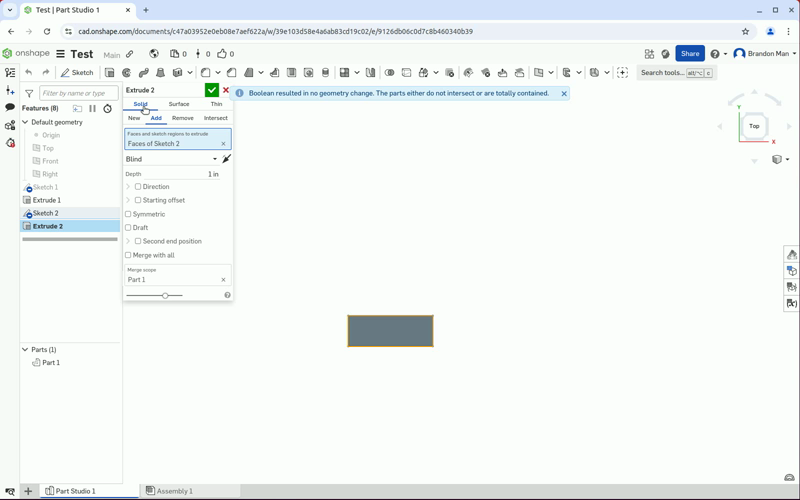
click(143, 106)
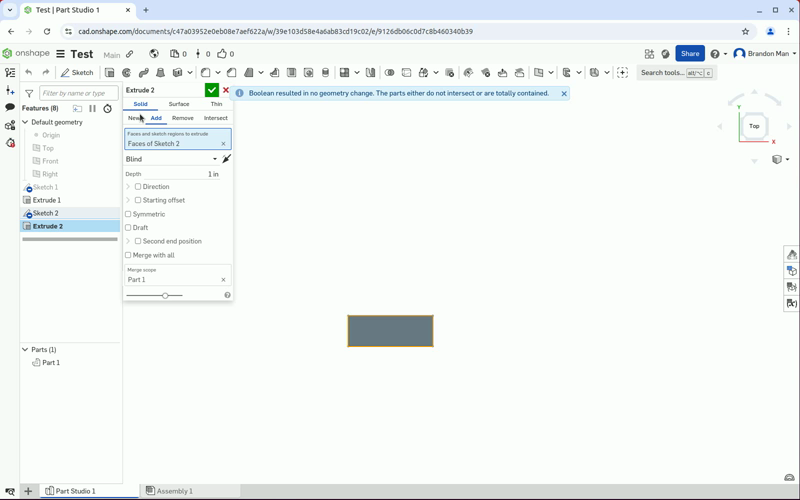
mouse_move(137, 120)
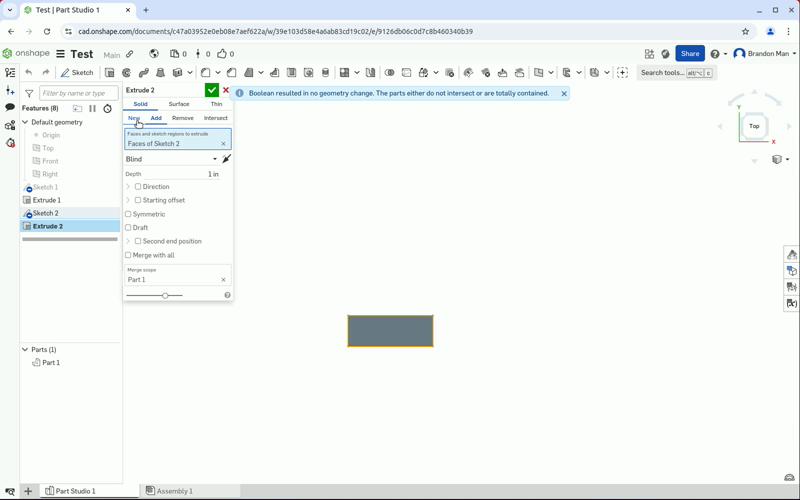
click(137, 120)
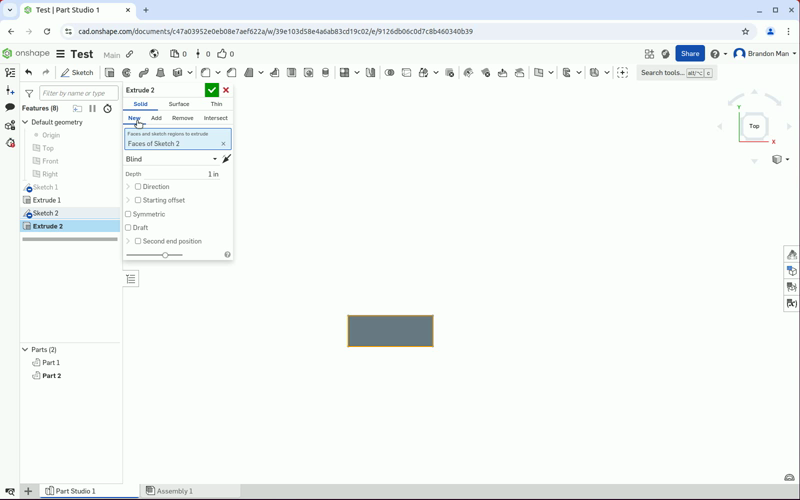
key(tab, 4)
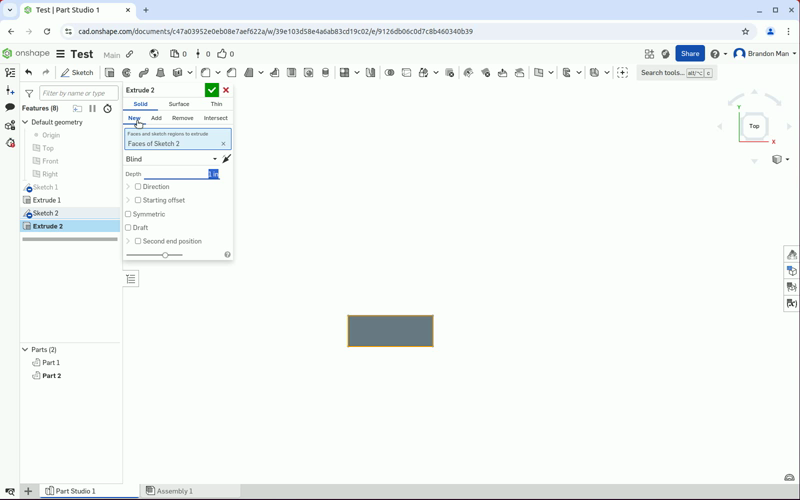
text(5.296)
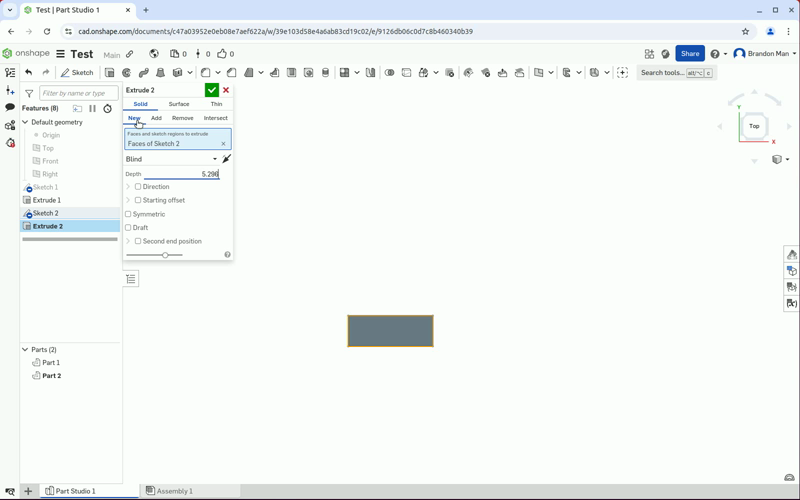
key(enter)
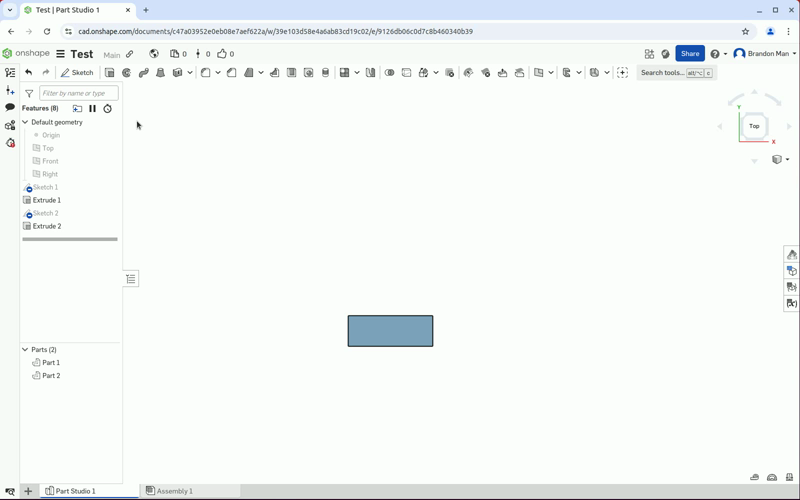
key(shift+h)
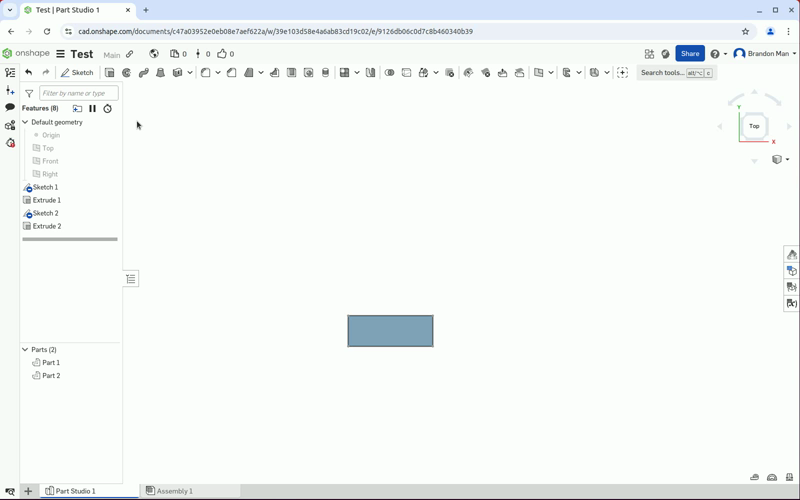
key(shift+h)
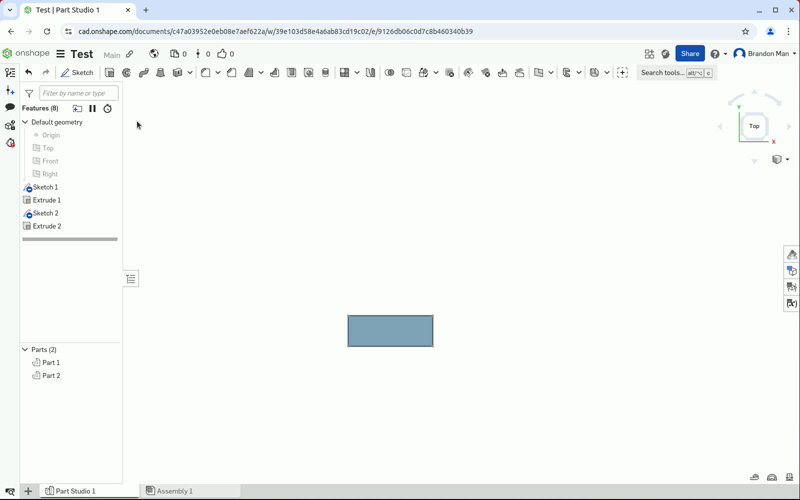
key(shift+7)
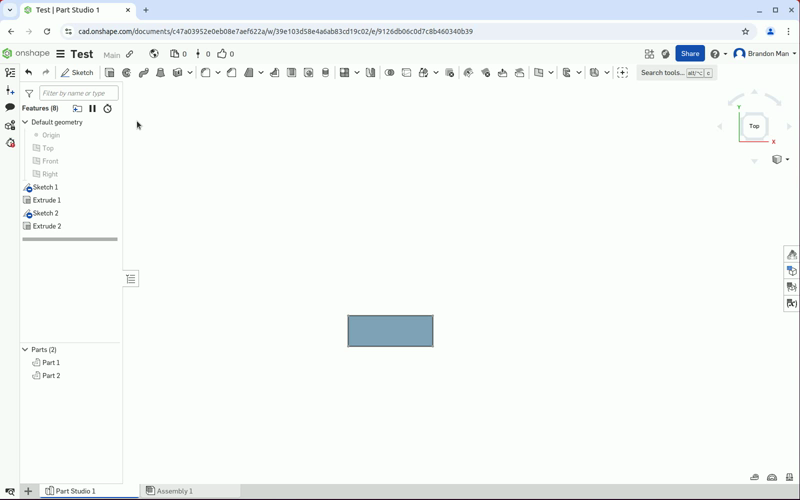
key(up, 3)
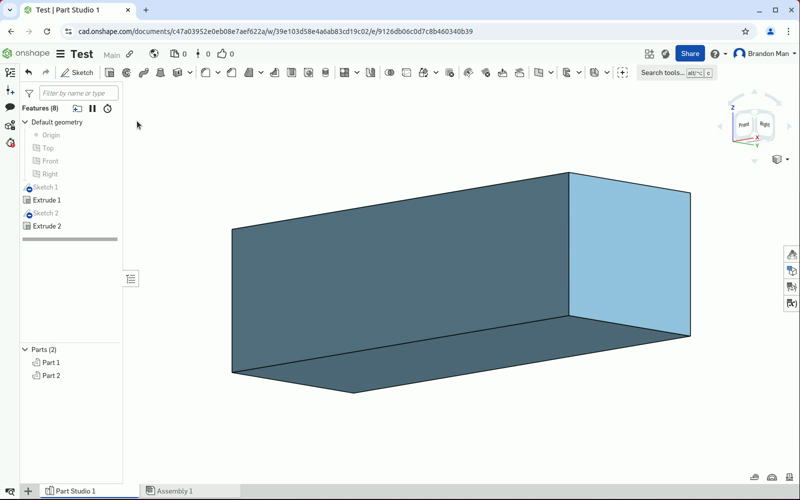
key(left, 3)
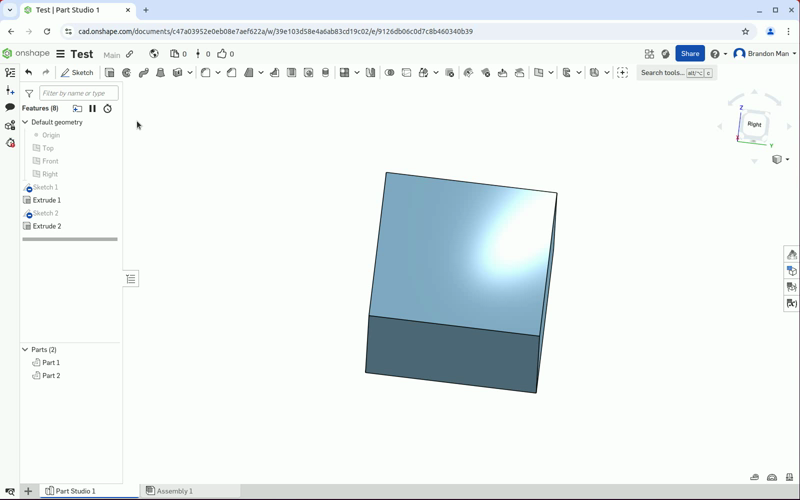
key(right, 3)
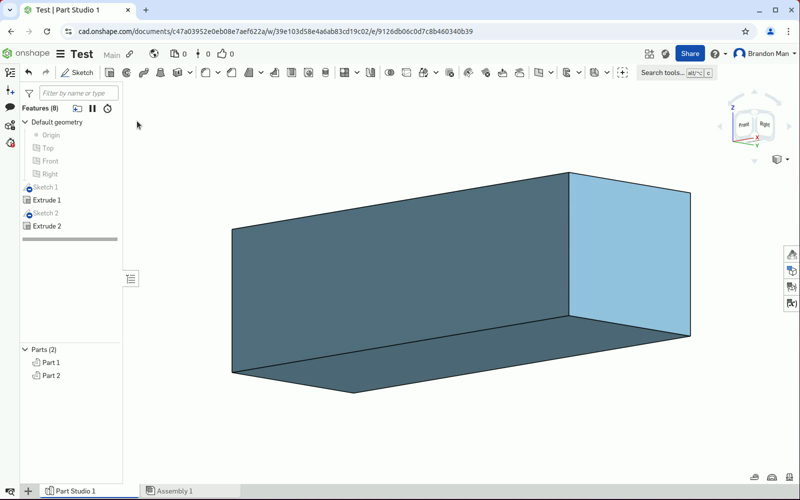
key(down, 3)
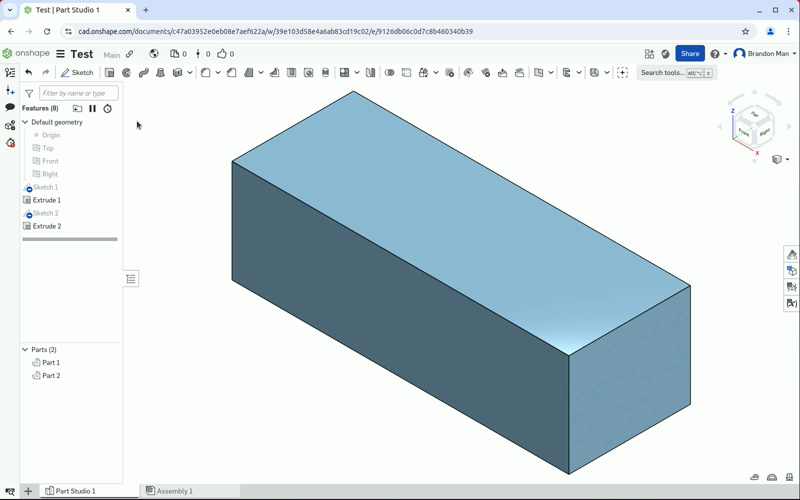
mouse_move(73, 189)
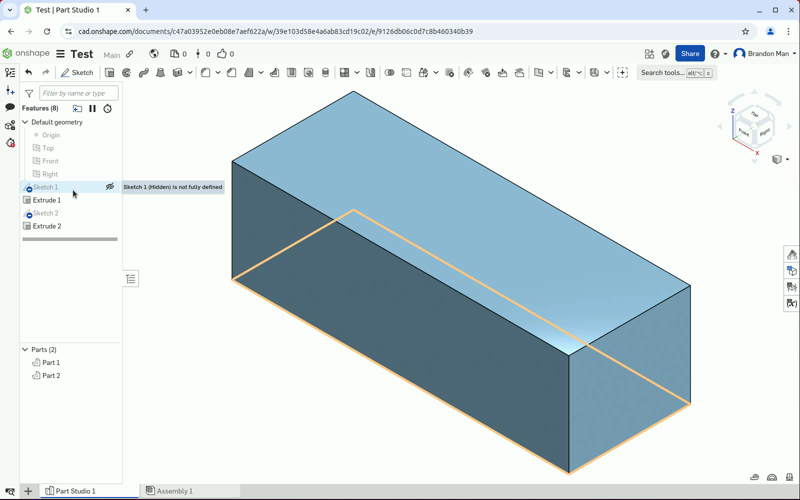
click(73, 189)